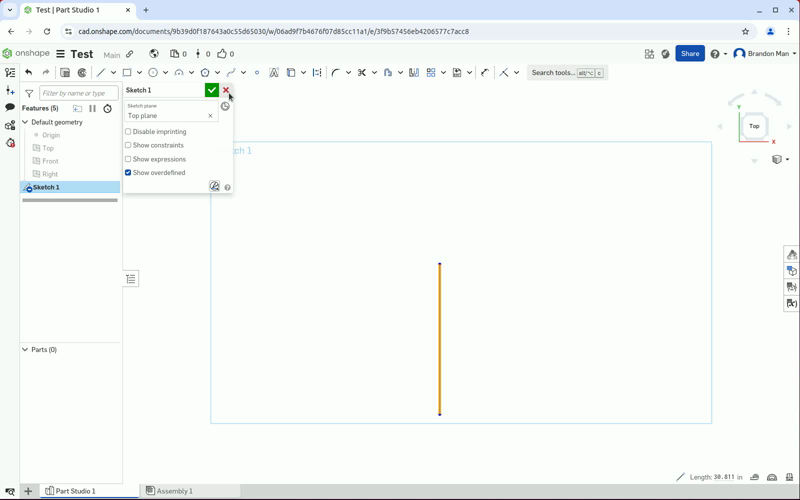
key(shift+h)
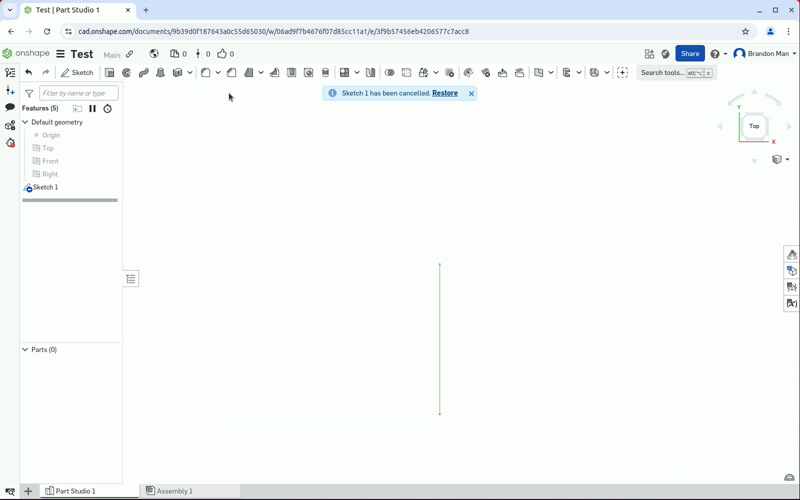
key(shift+s)
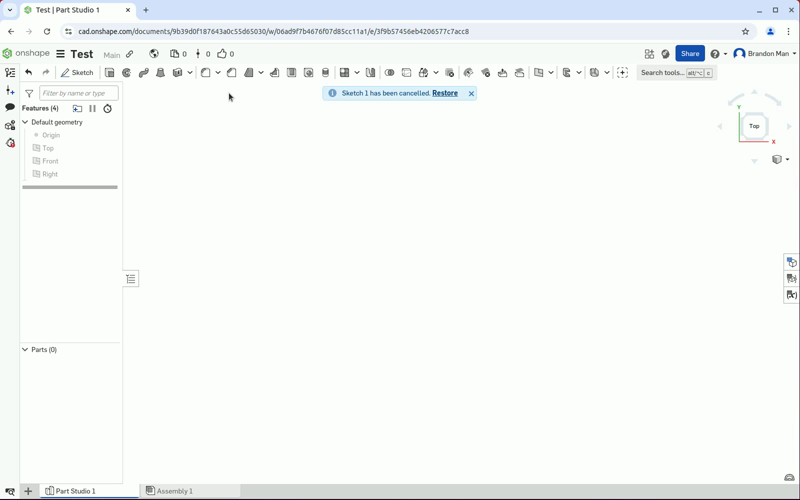
mouse_move(73, 150)
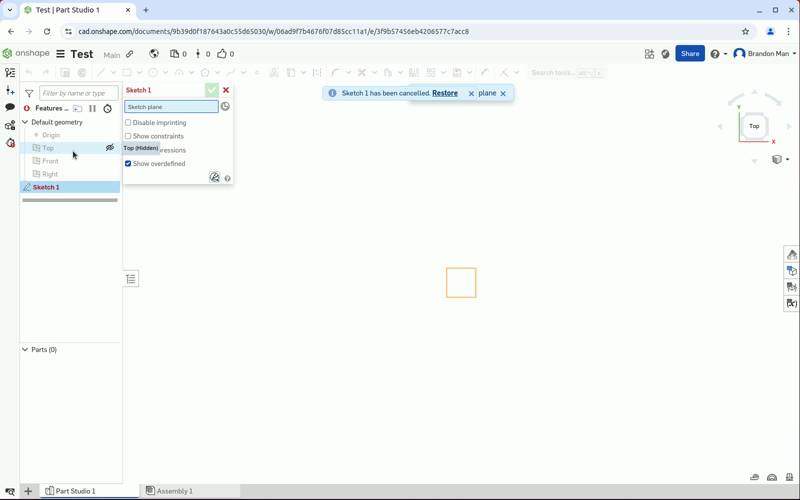
click(73, 150)
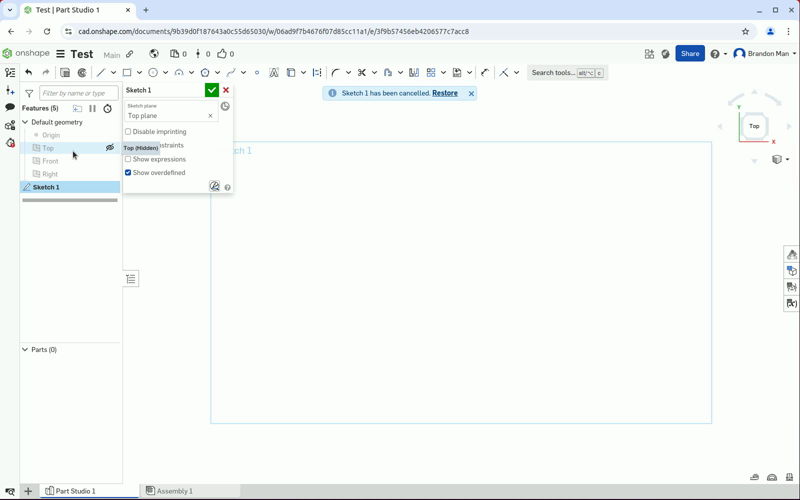
mouse_move(73, 352)
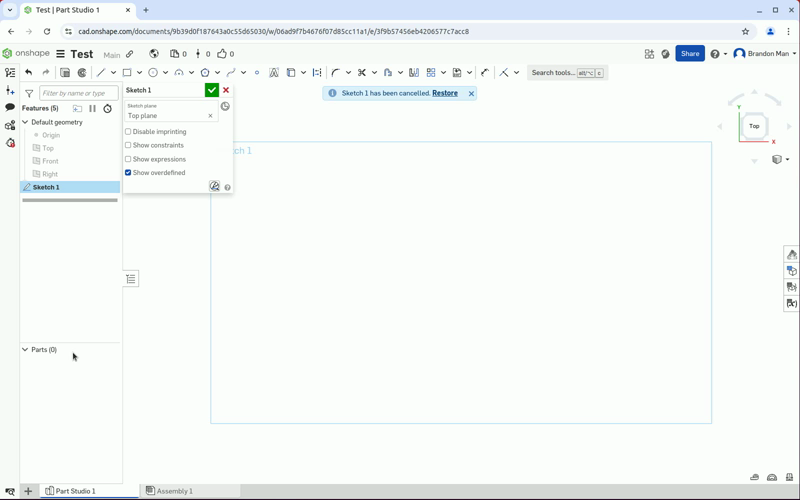
key(y)
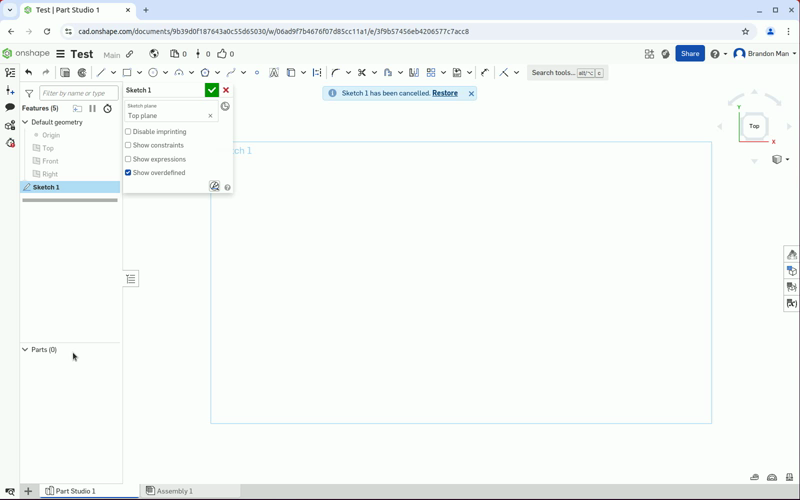
key(c)
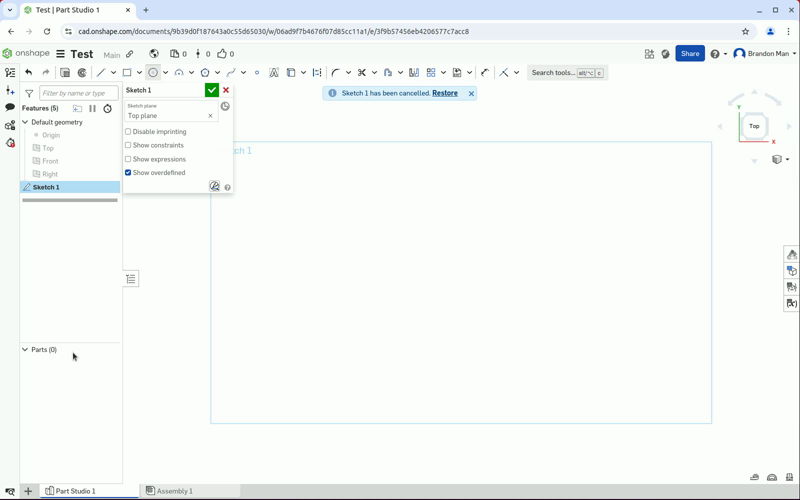
key_down(shift)
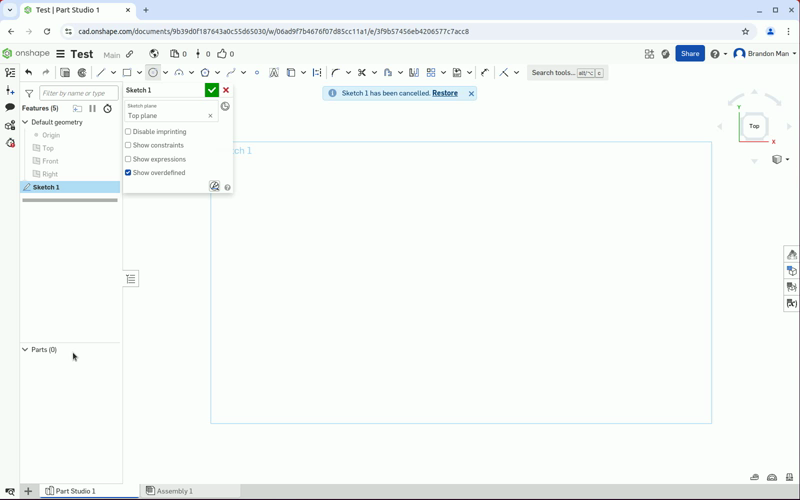
mouse_move(460, 282)
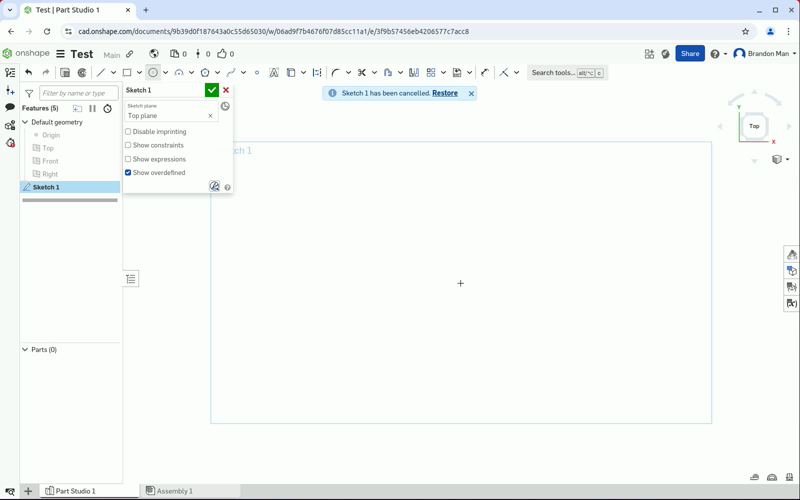
click(460, 282)
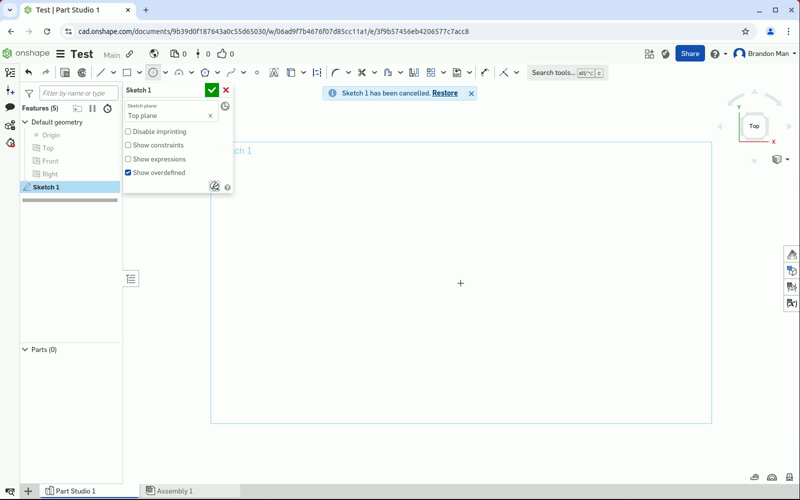
key_up(shift)
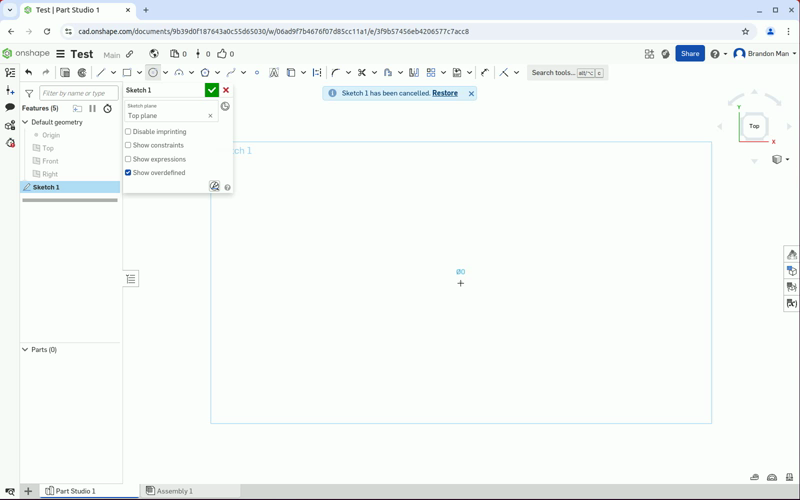
mouse_move(534, 282)
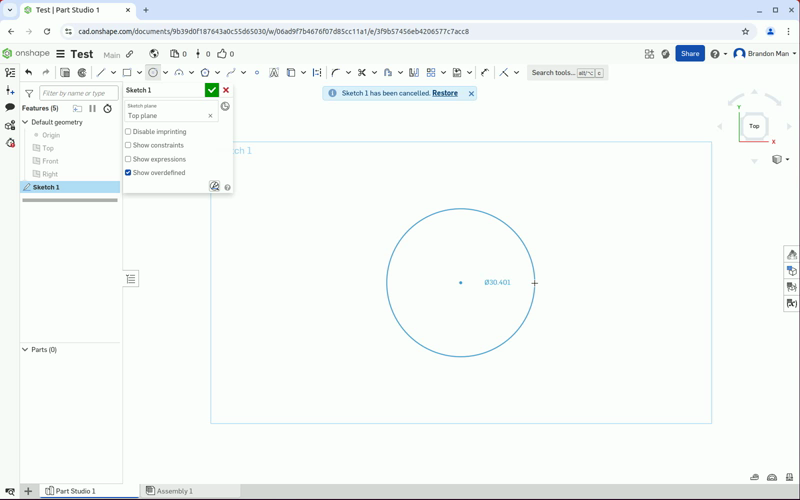
click(534, 282)
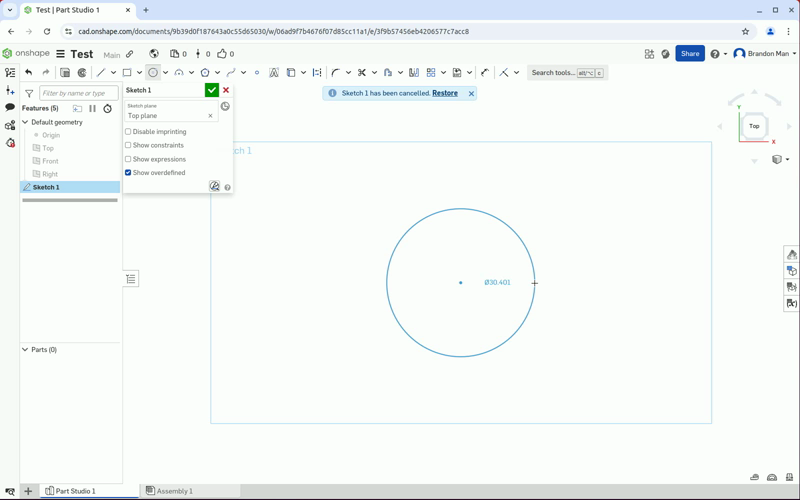
key(esc)
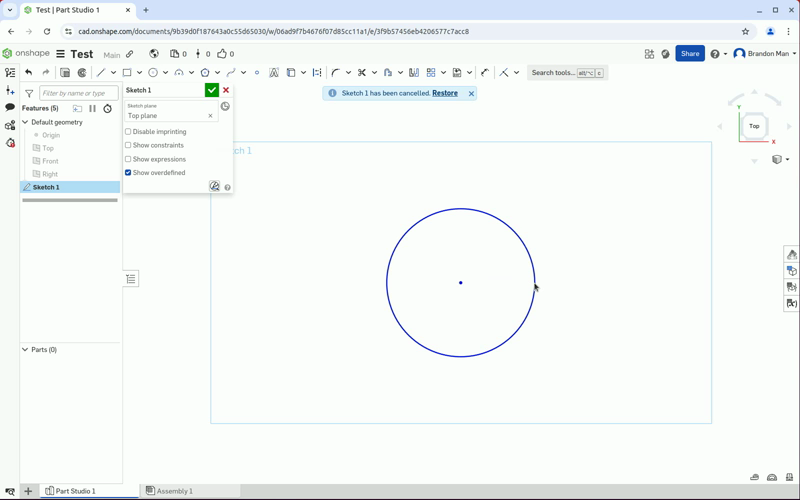
key(c)
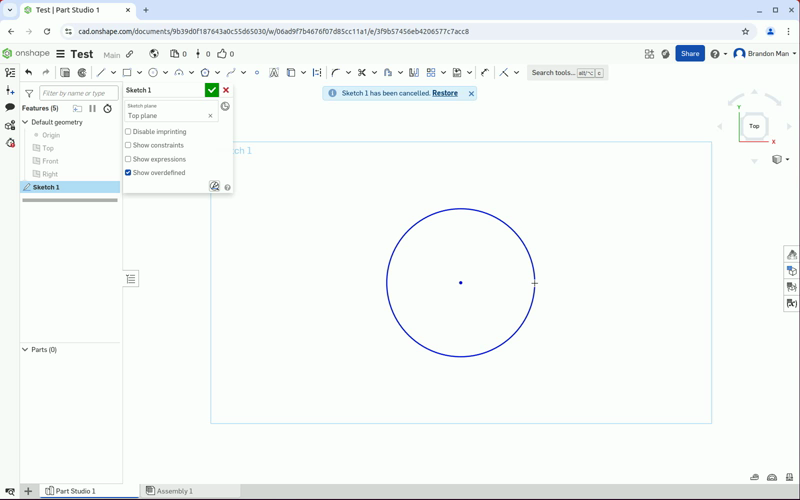
key_down(shift)
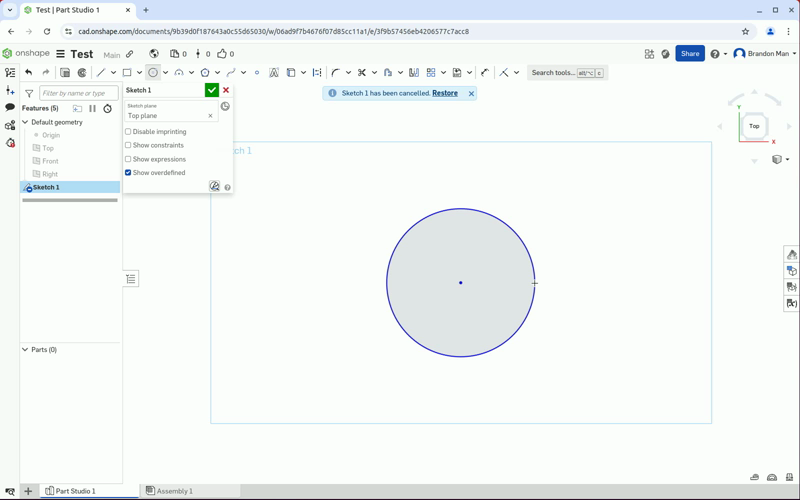
mouse_move(460, 282)
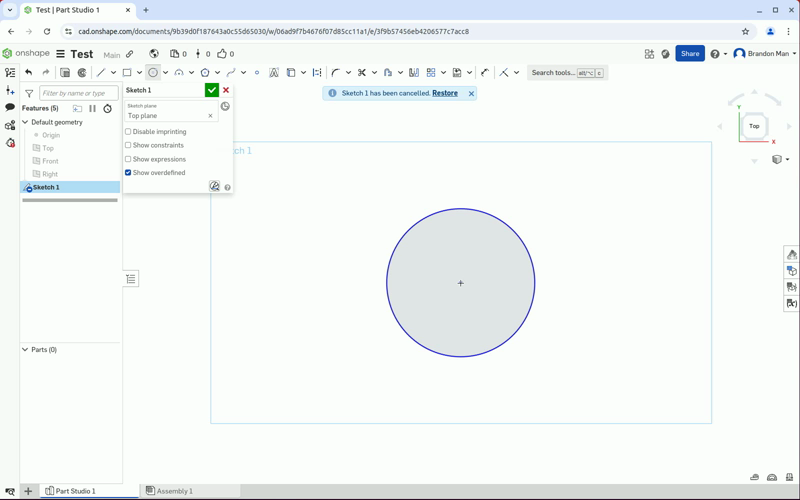
click(460, 282)
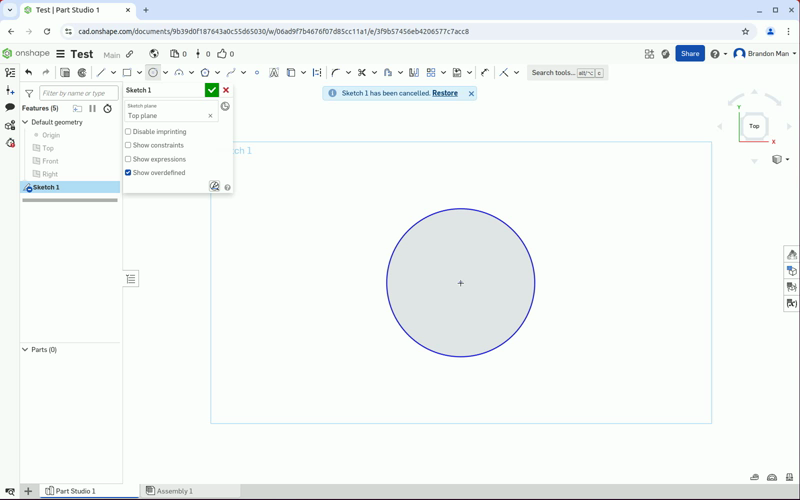
key_up(shift)
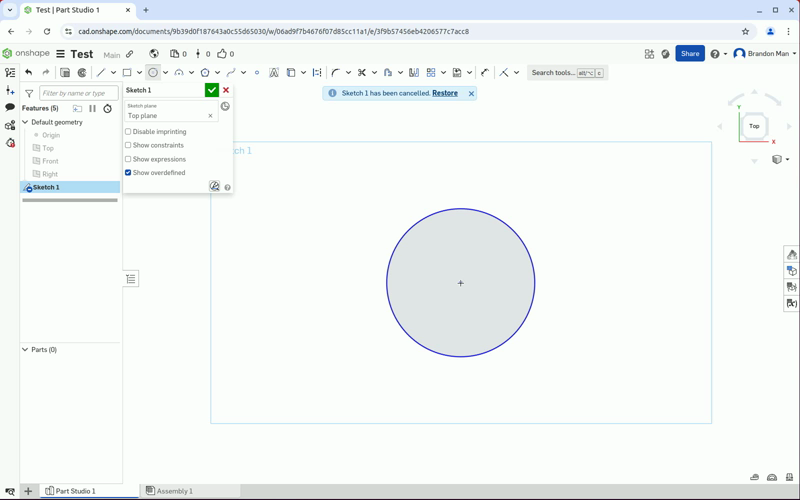
mouse_move(510, 282)
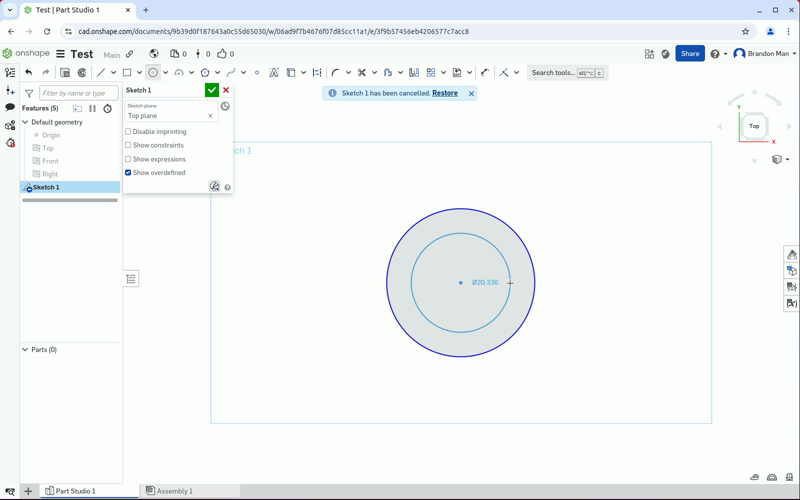
click(510, 282)
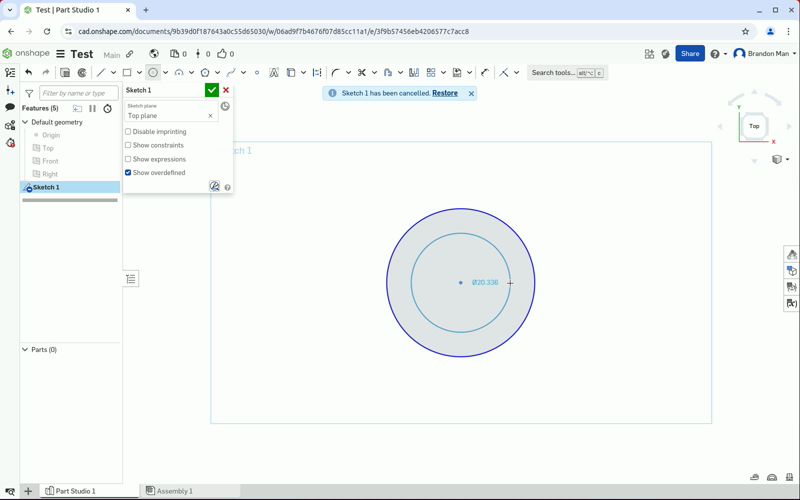
key(esc)
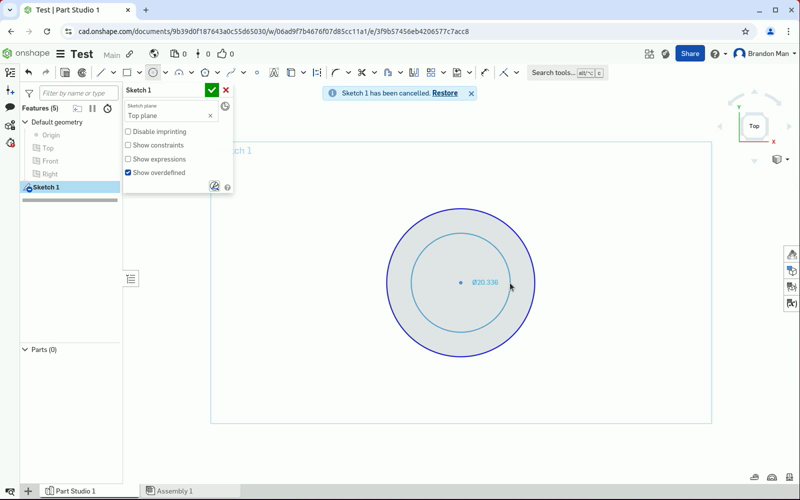
mouse_move(403, 284)
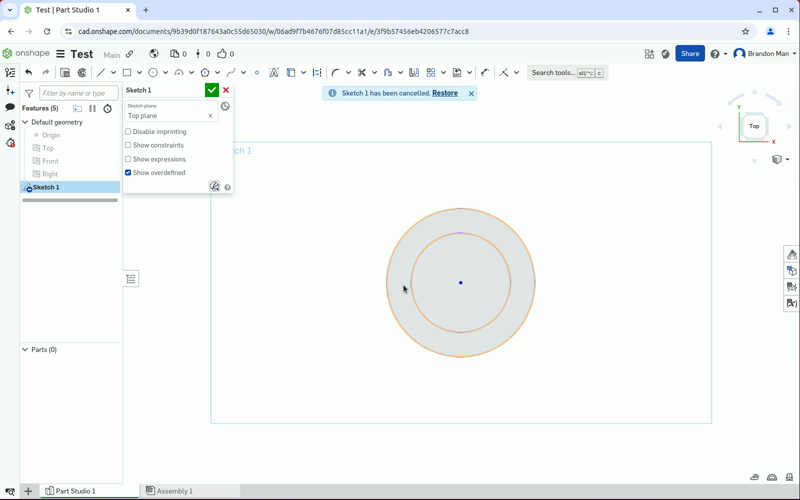
click(403, 284)
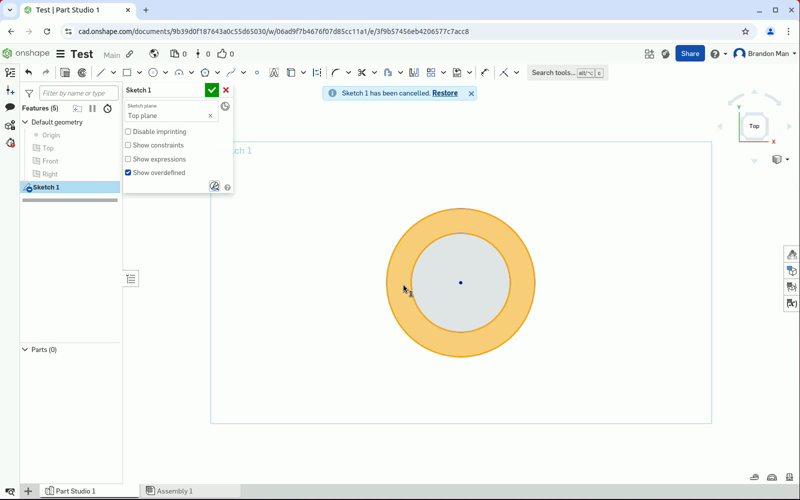
mouse_move(73, 352)
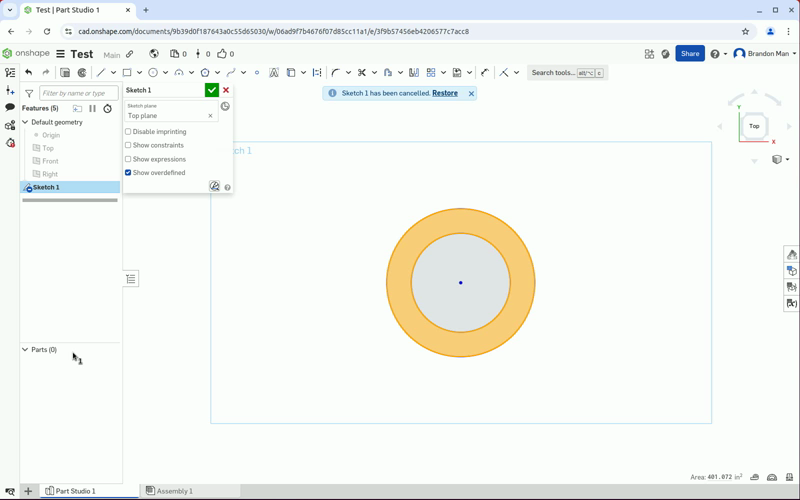
key(shift+y)
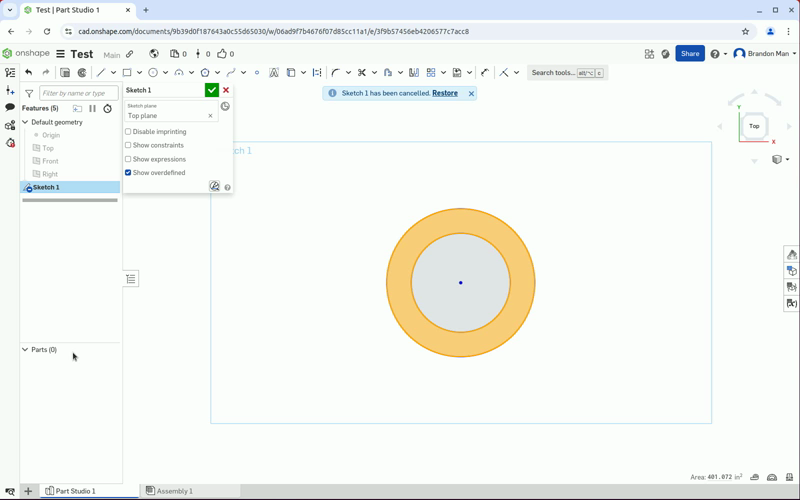
key(shift+e)
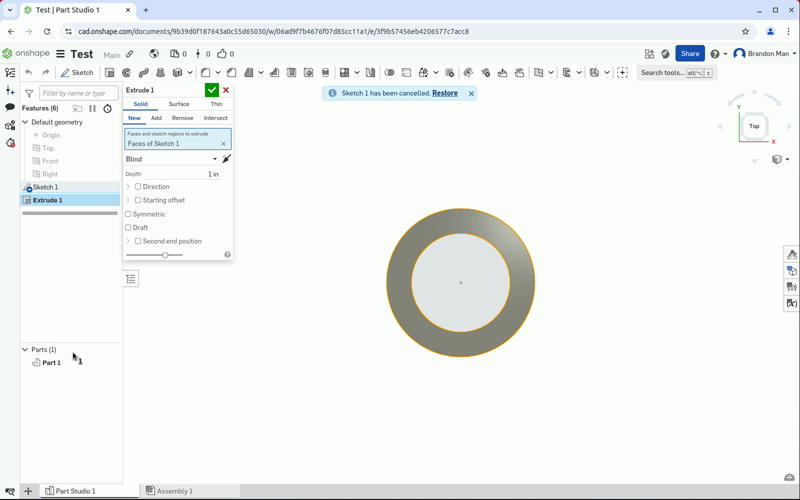
mouse_move(143, 106)
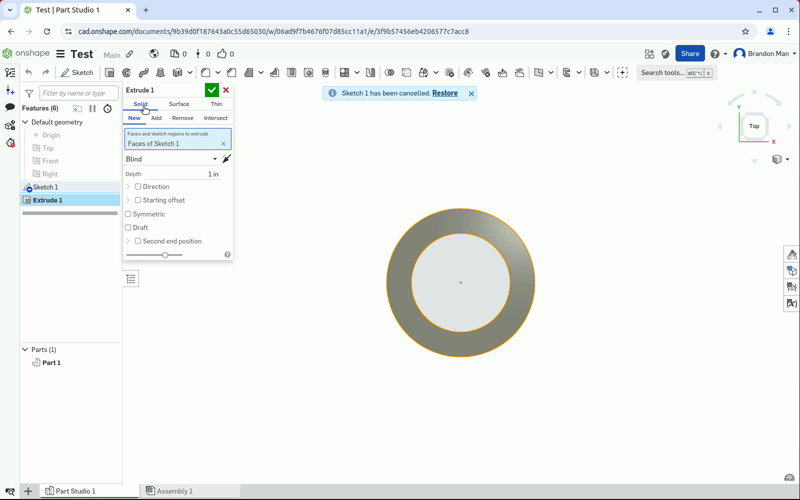
click(143, 106)
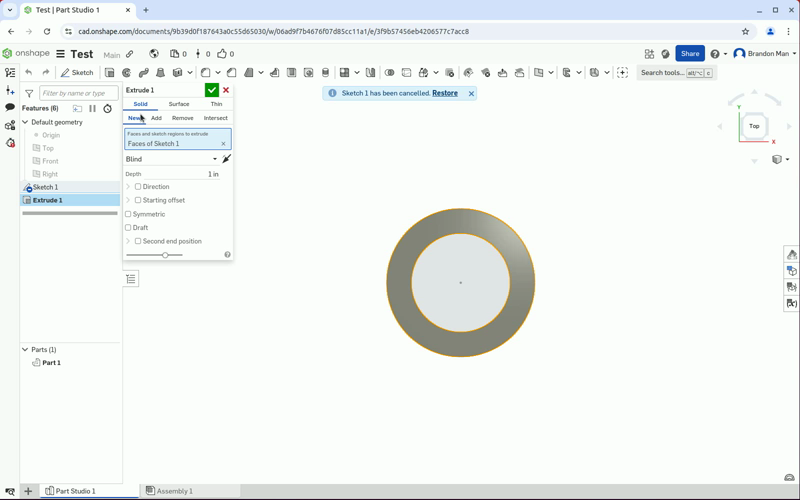
mouse_move(137, 120)
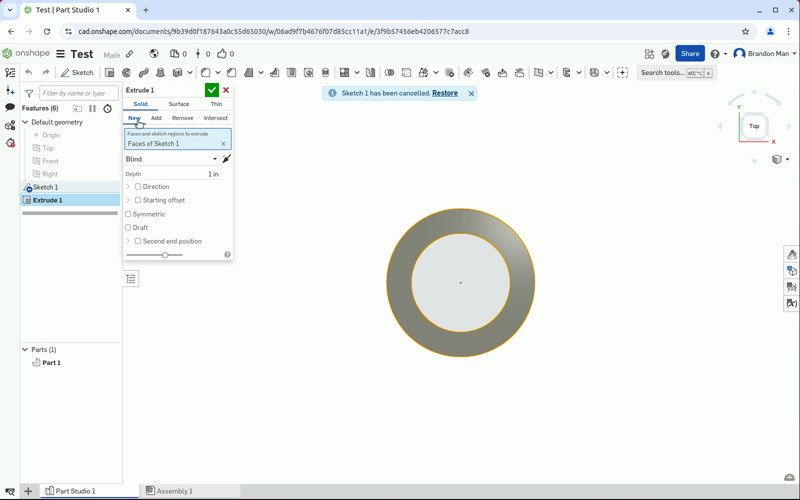
click(137, 120)
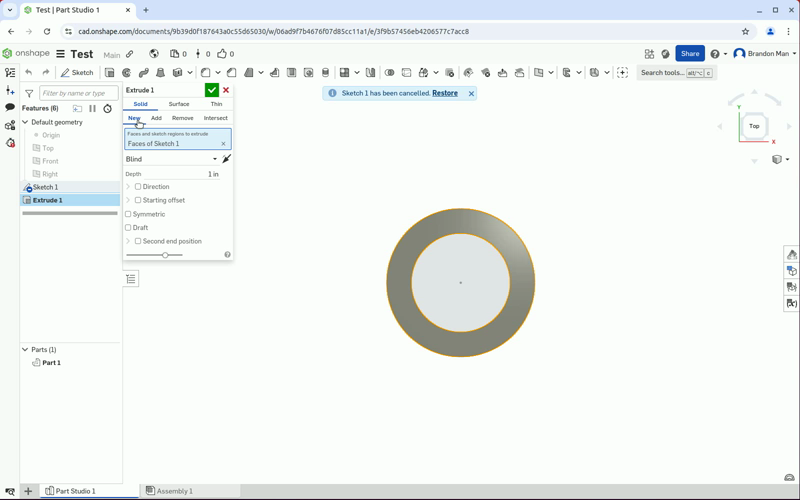
key(tab, 4)
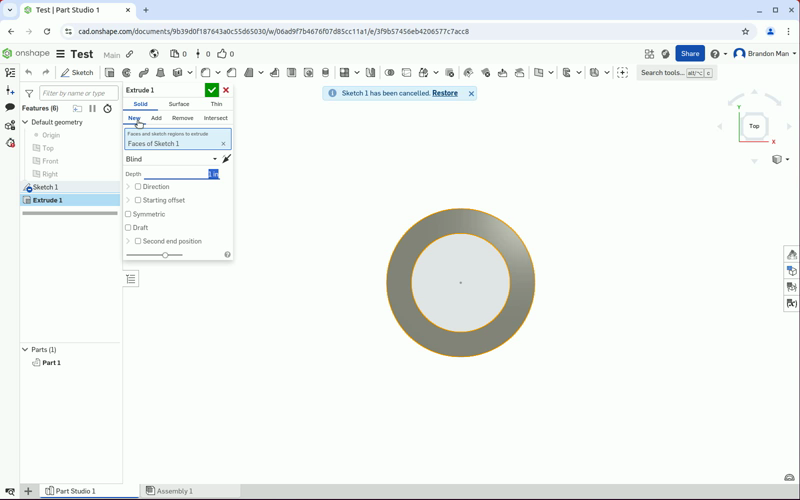
text(6.499)
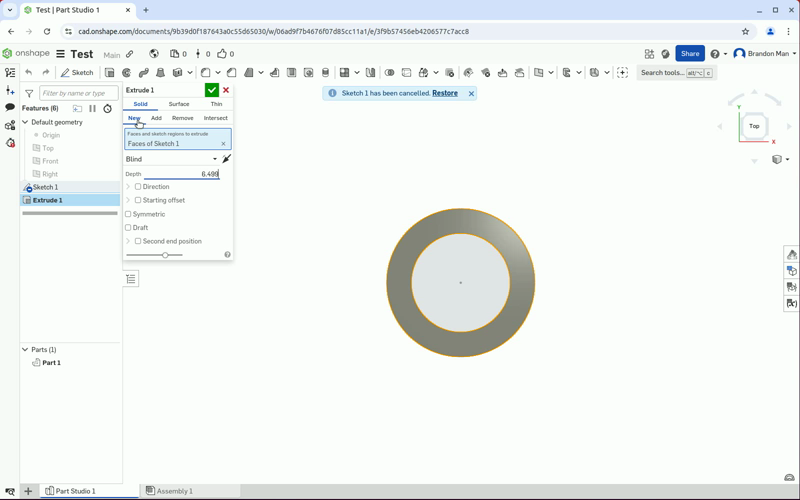
key(enter)
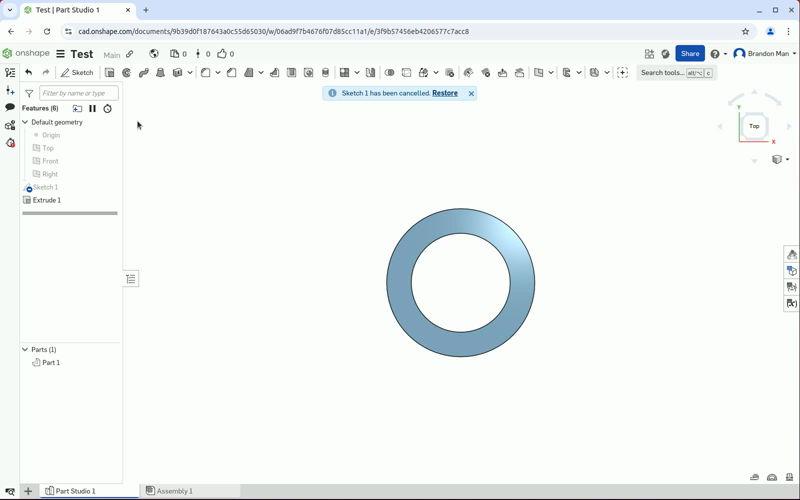
key(shift+h)
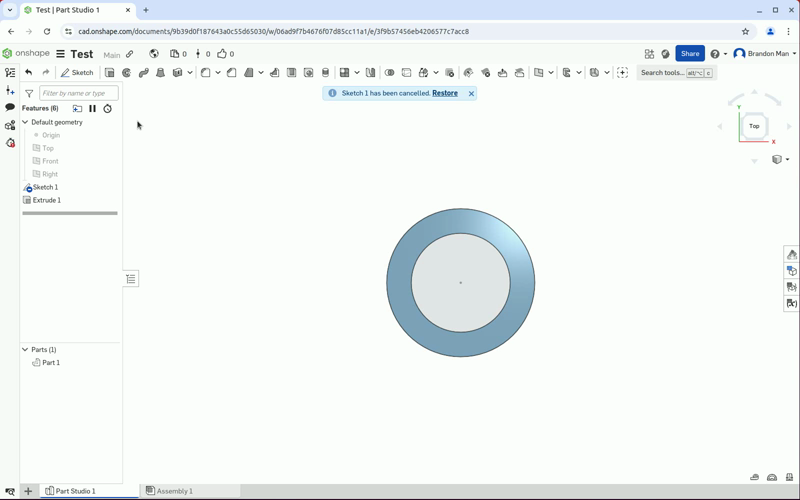
key(shift+h)
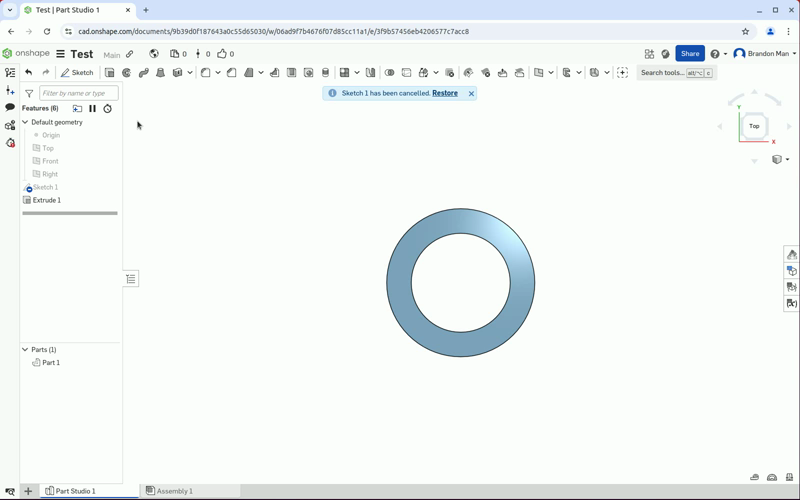
mouse_move(73, 189)
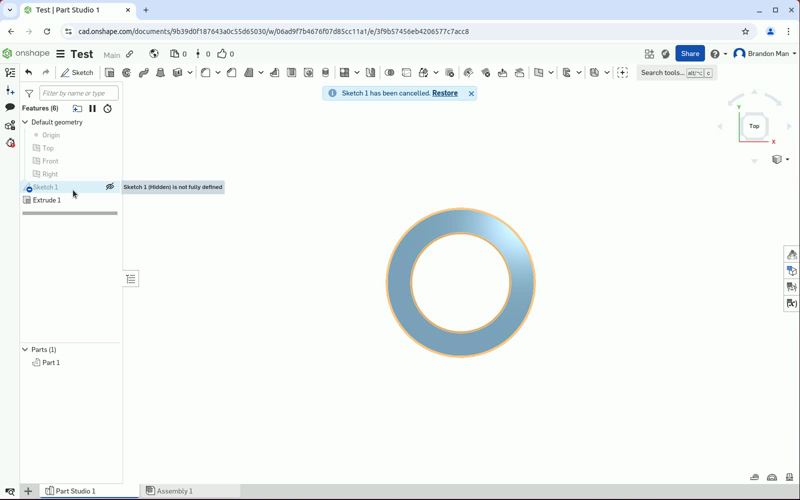
click(73, 189)
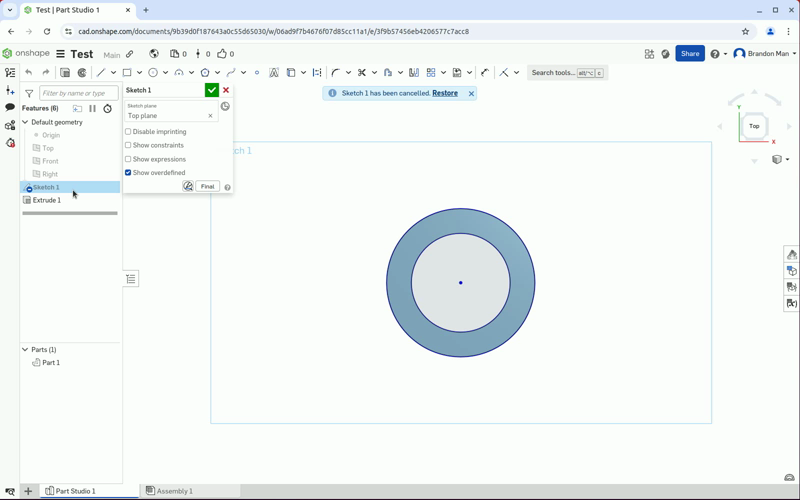
mouse_move(229, 92)
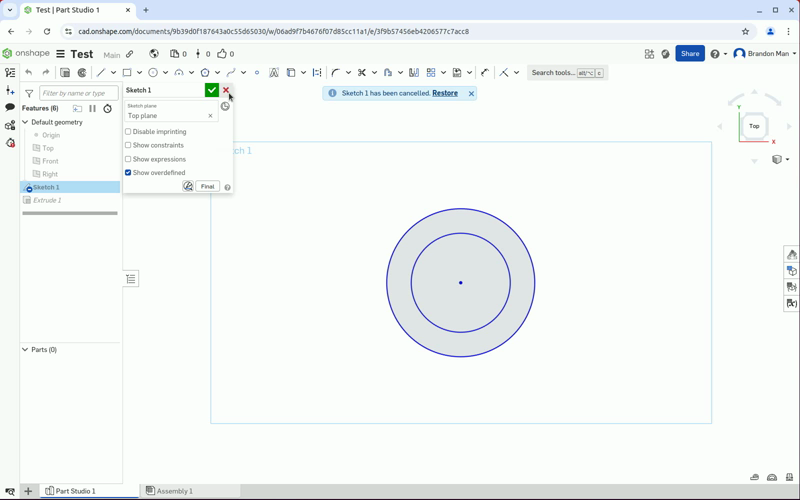
click(229, 92)
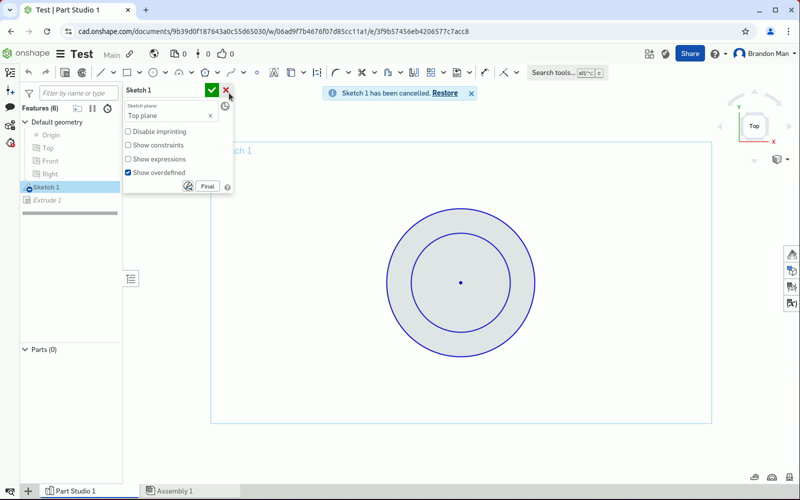
key(shift+s)
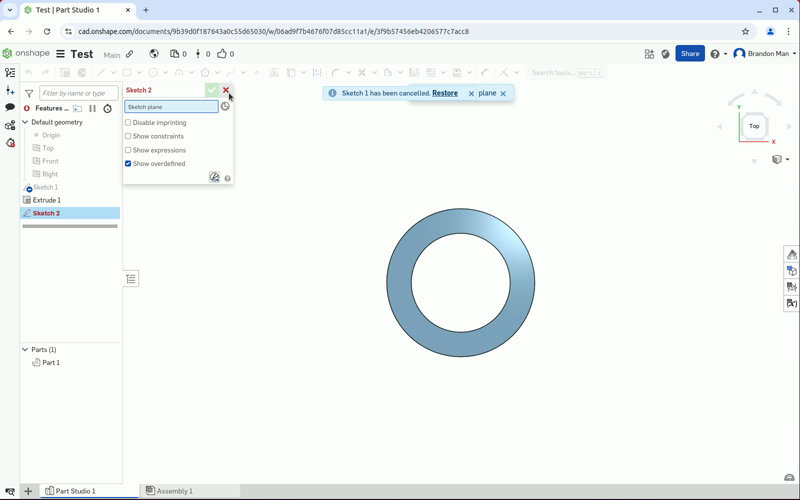
mouse_move(73, 150)
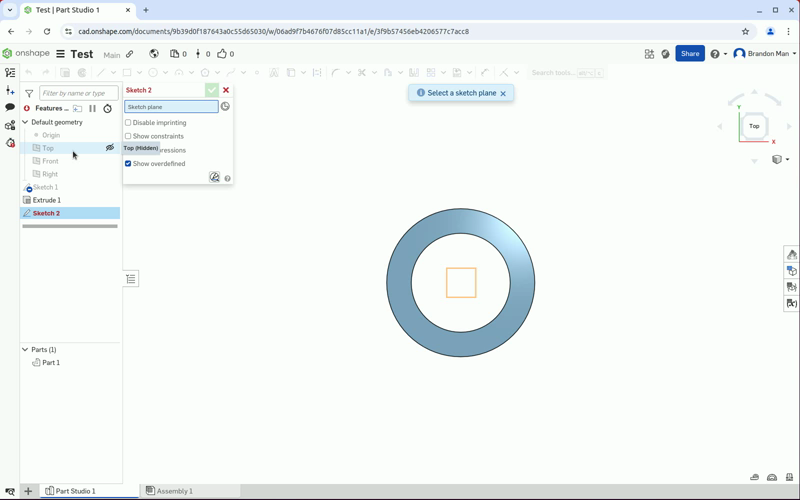
click(73, 150)
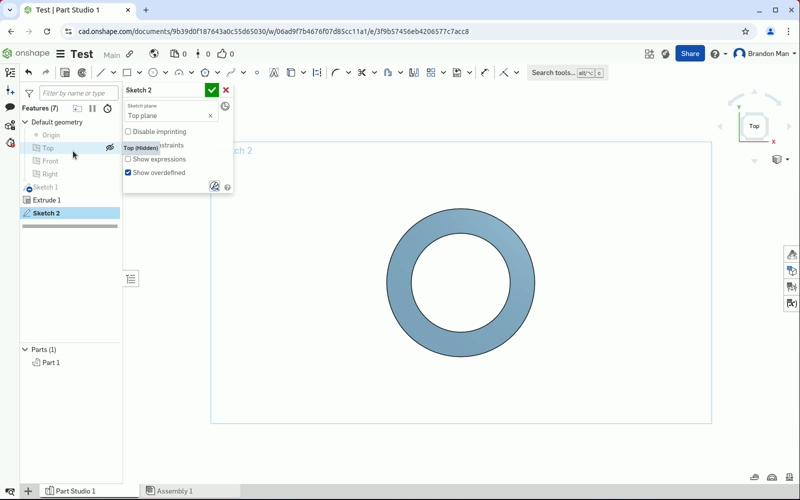
mouse_move(73, 352)
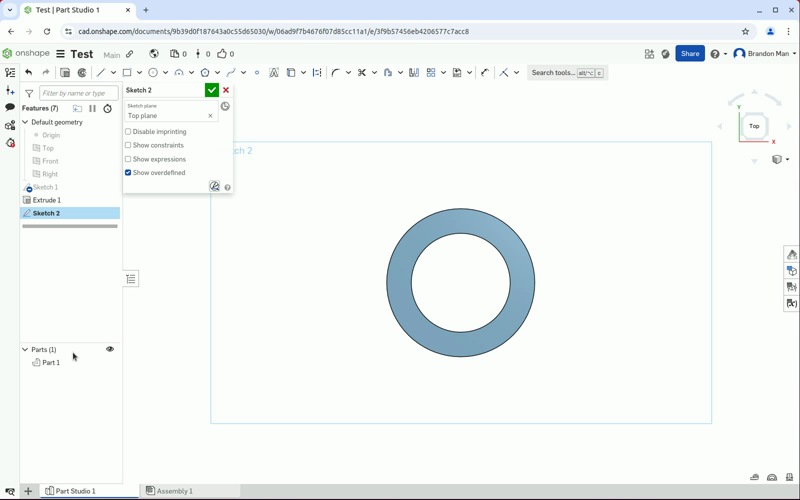
key(y)
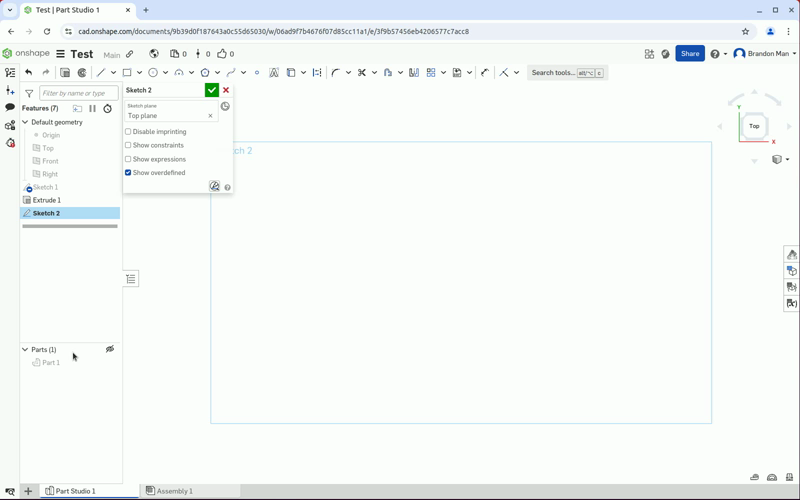
key(c)
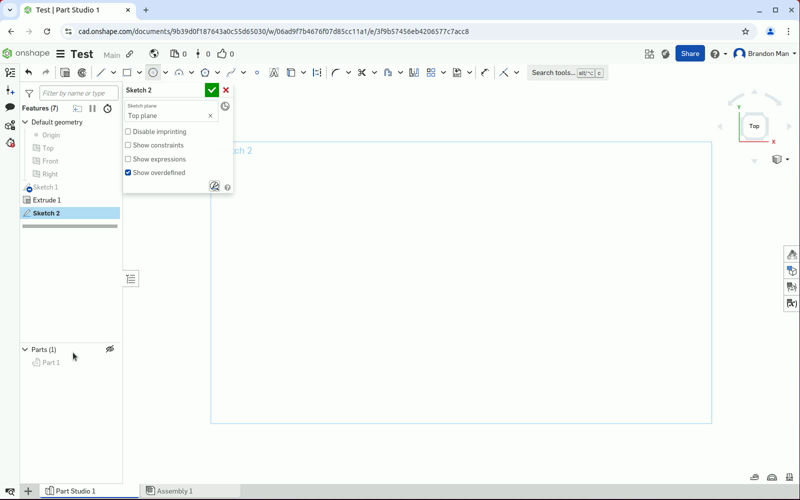
key_down(shift)
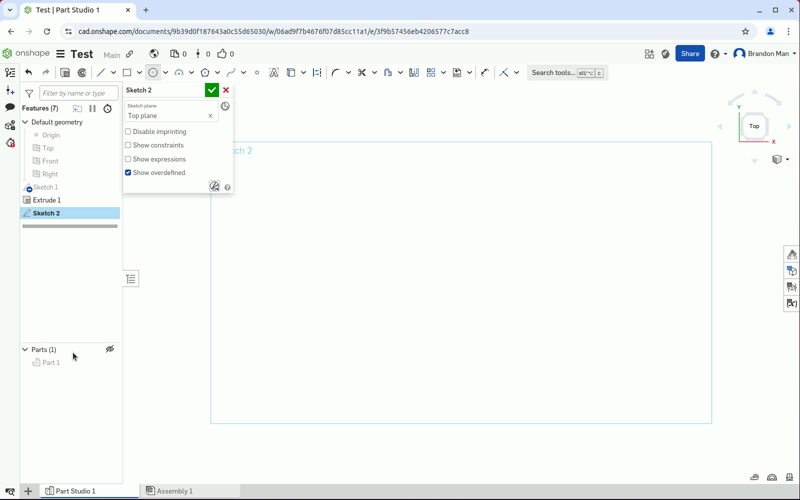
mouse_move(461, 282)
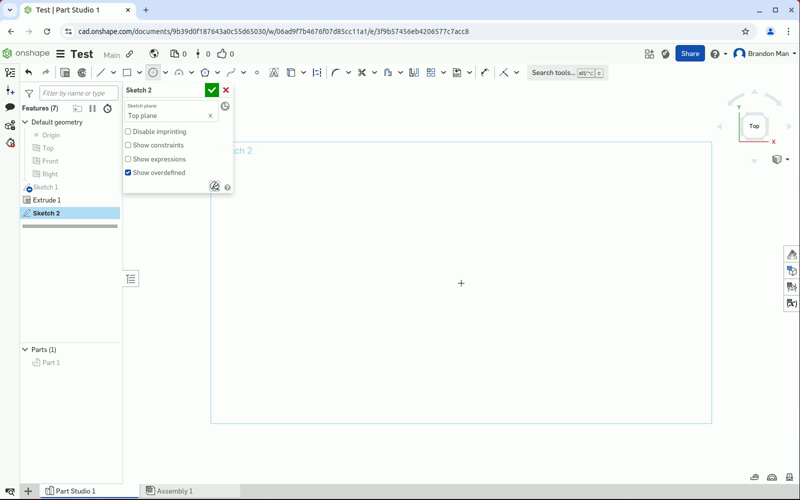
click(461, 282)
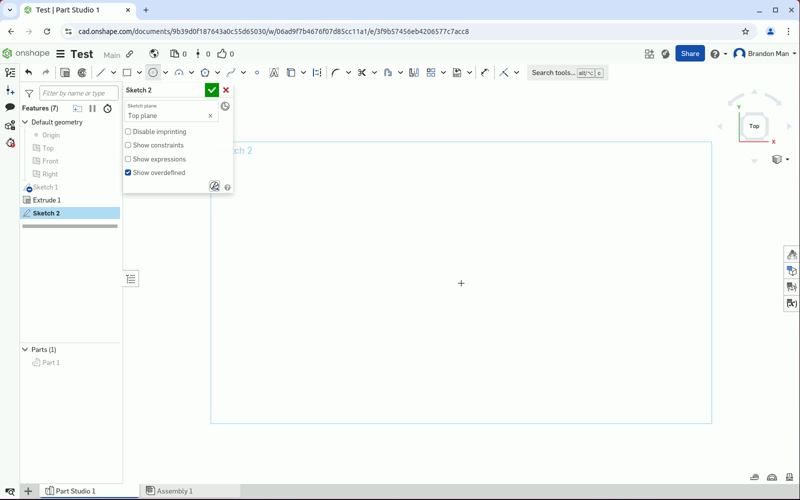
key_up(shift)
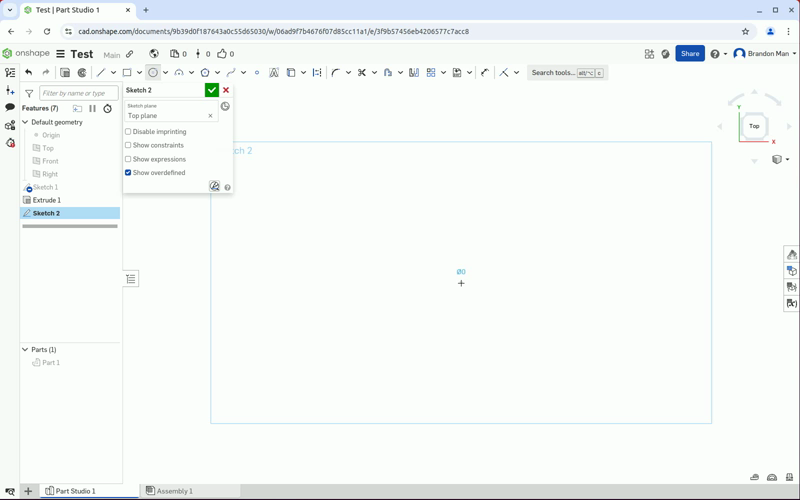
mouse_move(511, 282)
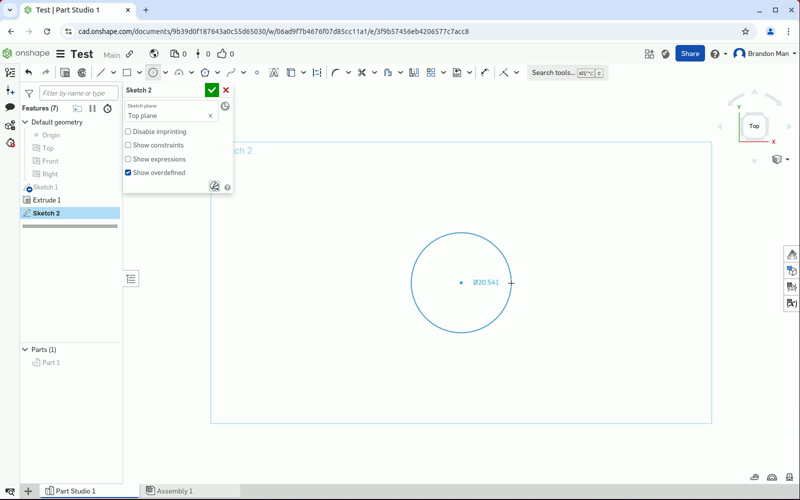
click(511, 282)
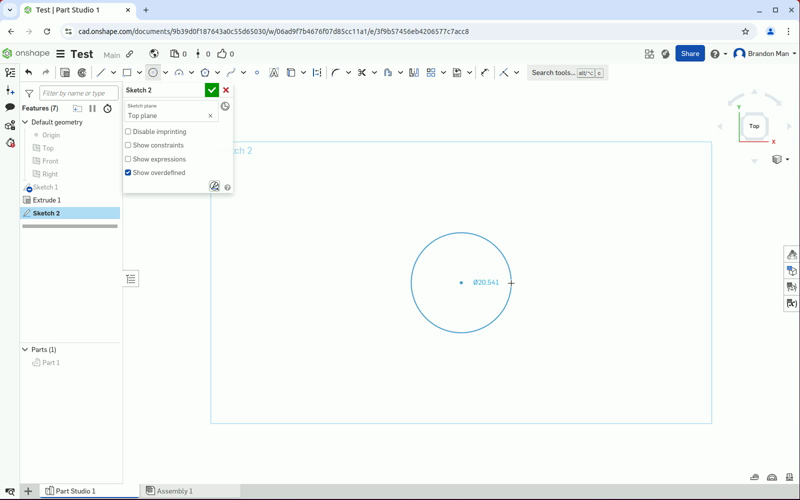
key(esc)
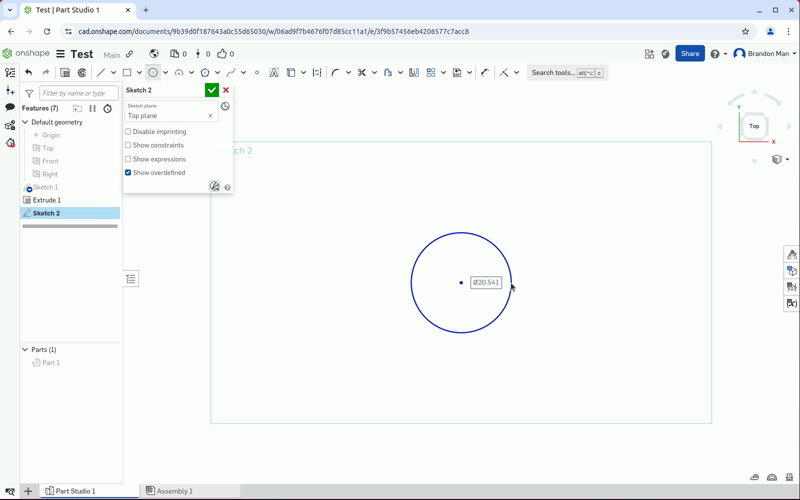
mouse_move(500, 287)
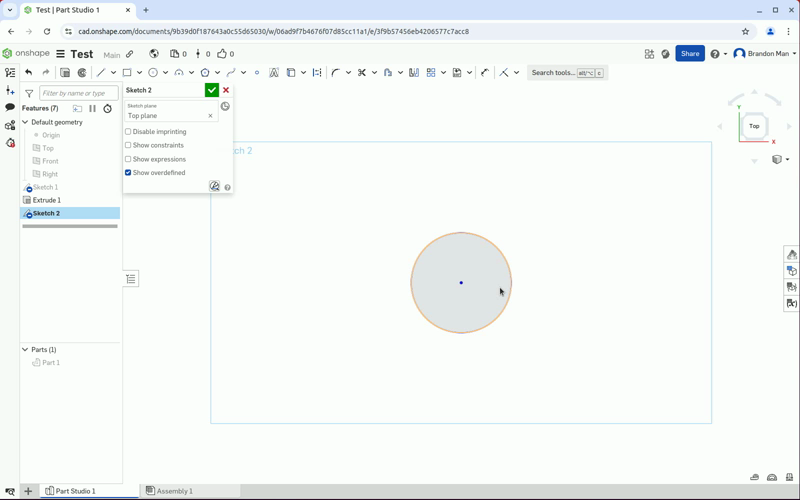
click(500, 287)
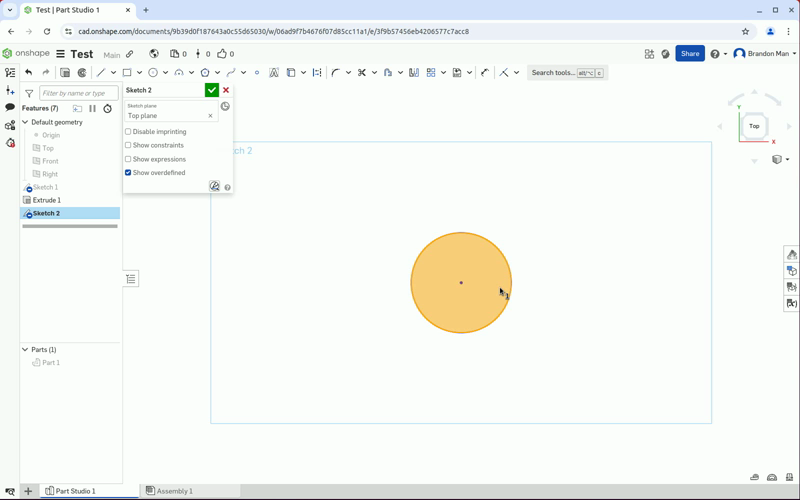
mouse_move(73, 352)
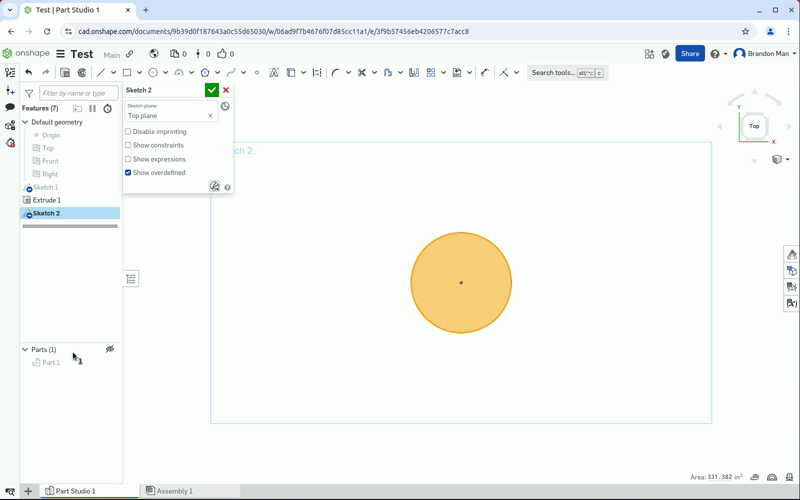
key(shift+y)
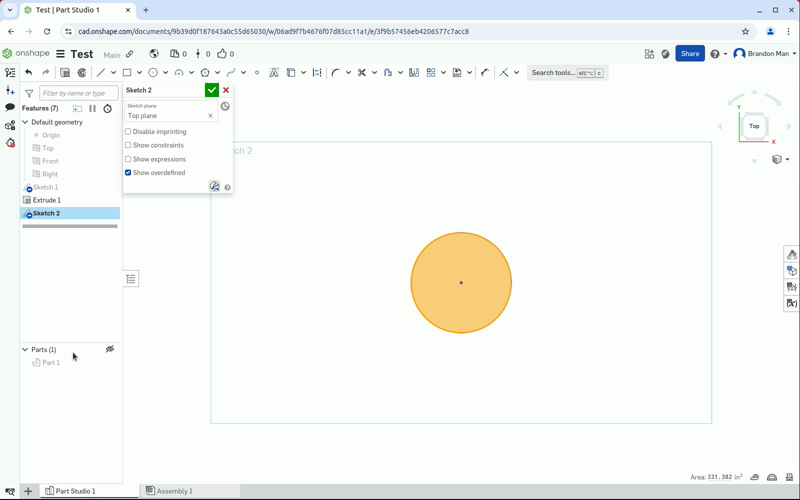
key(shift+e)
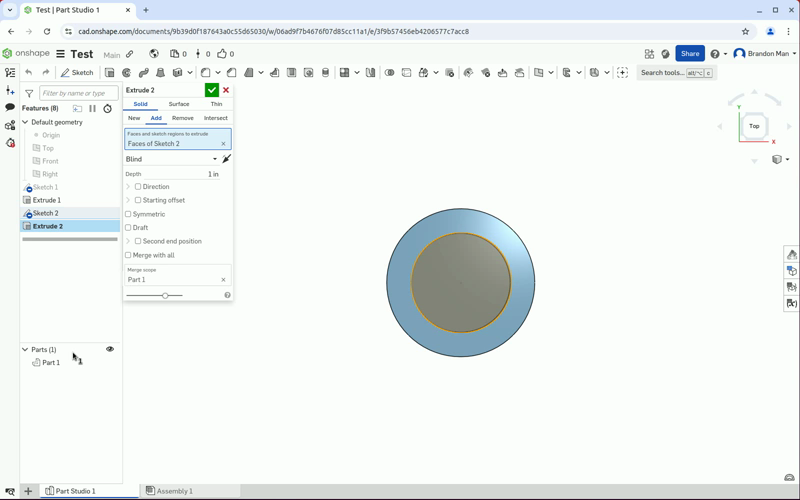
mouse_move(143, 106)
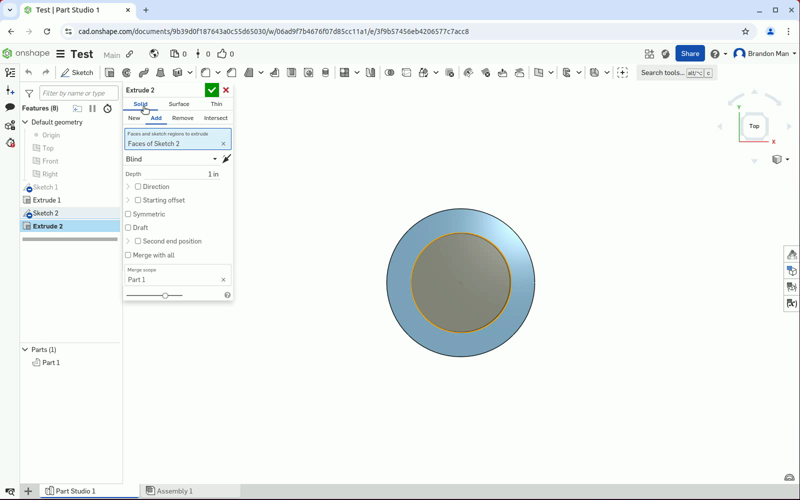
click(143, 106)
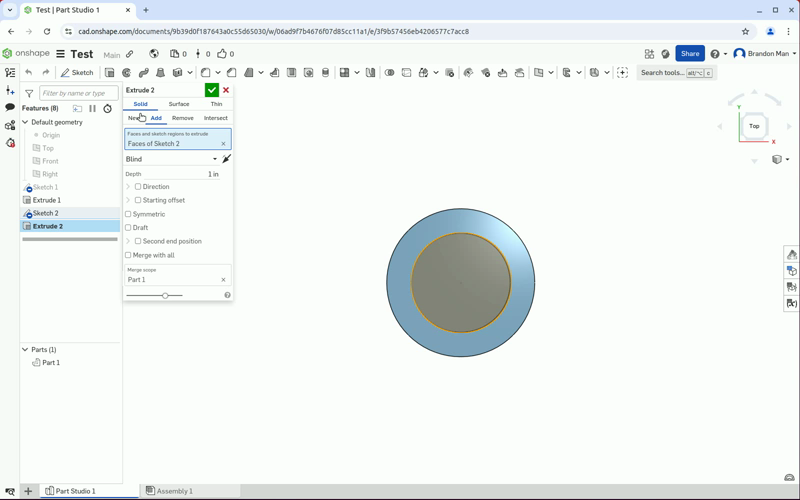
mouse_move(137, 120)
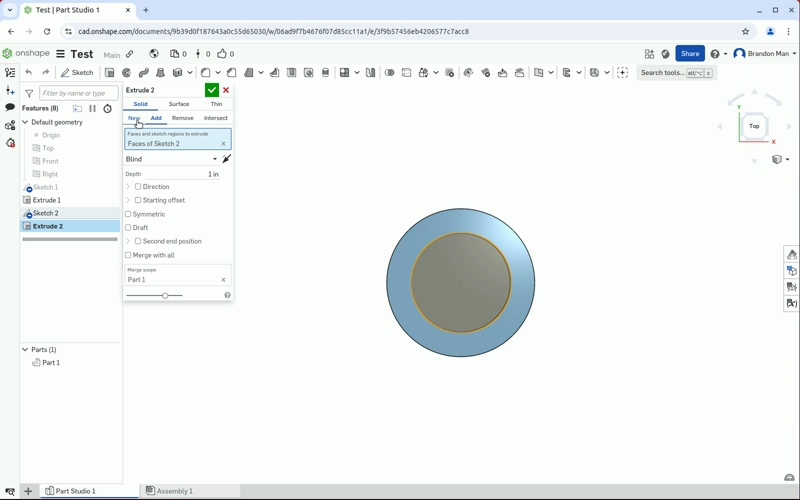
click(137, 120)
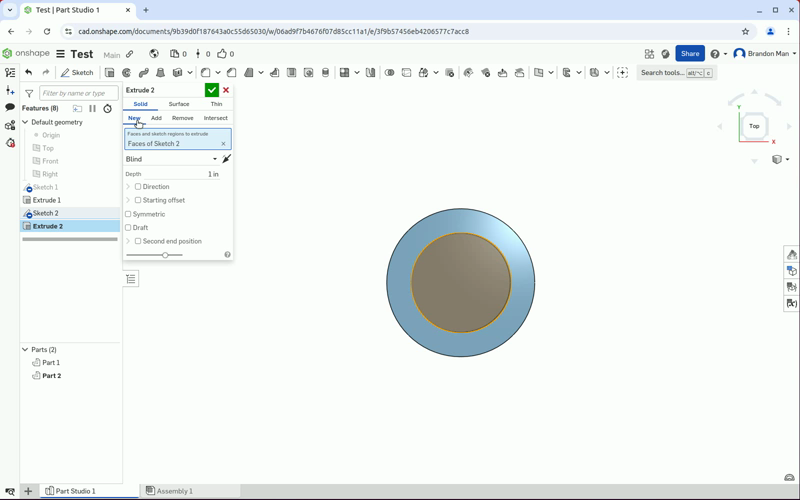
key(tab, 4)
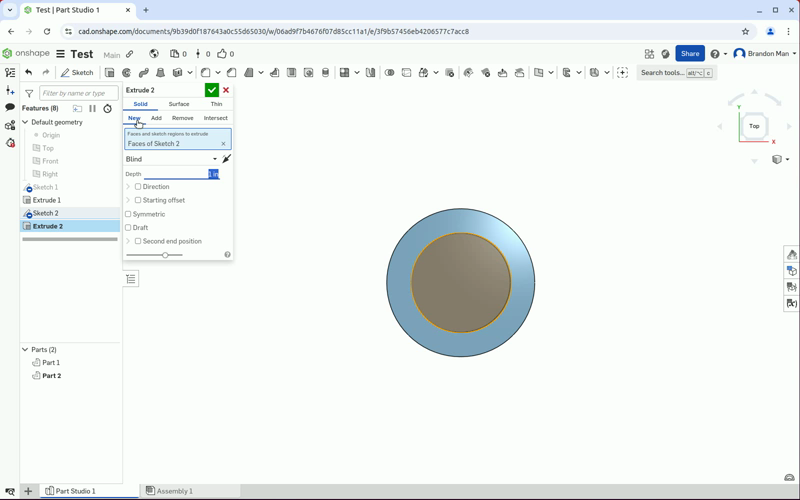
text(6.499)
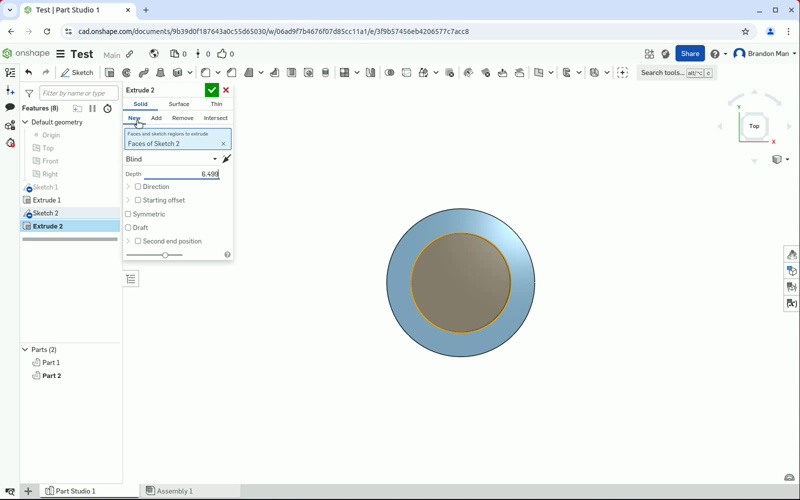
key(enter)
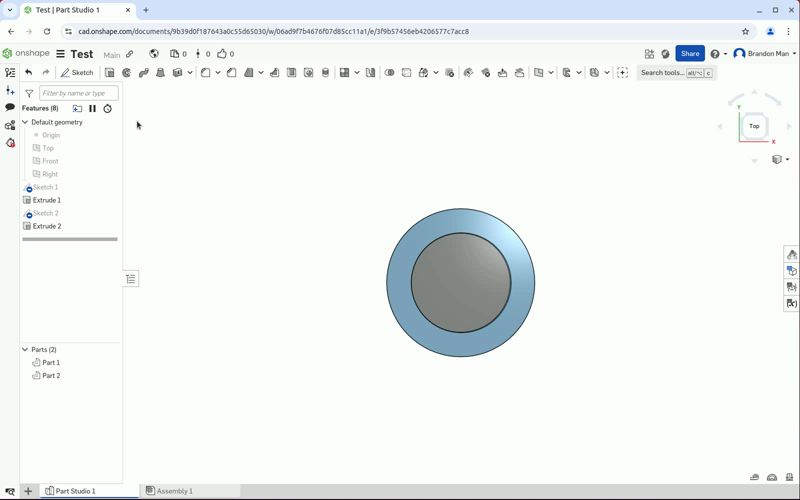
key(shift+h)
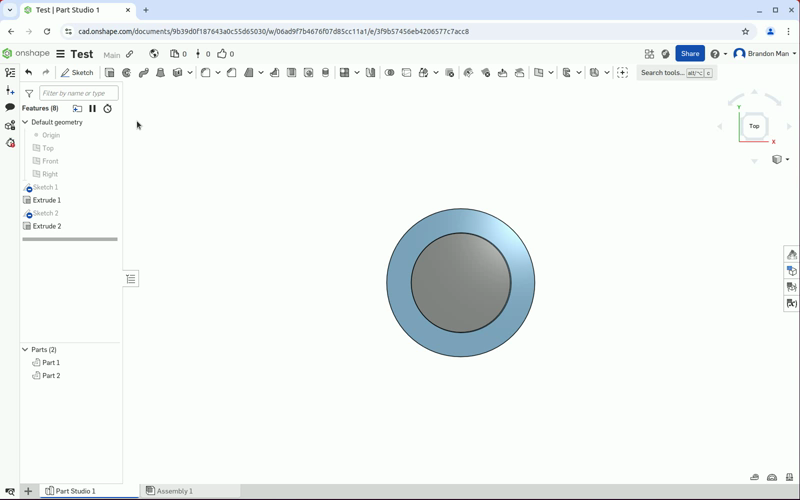
key(shift+h)
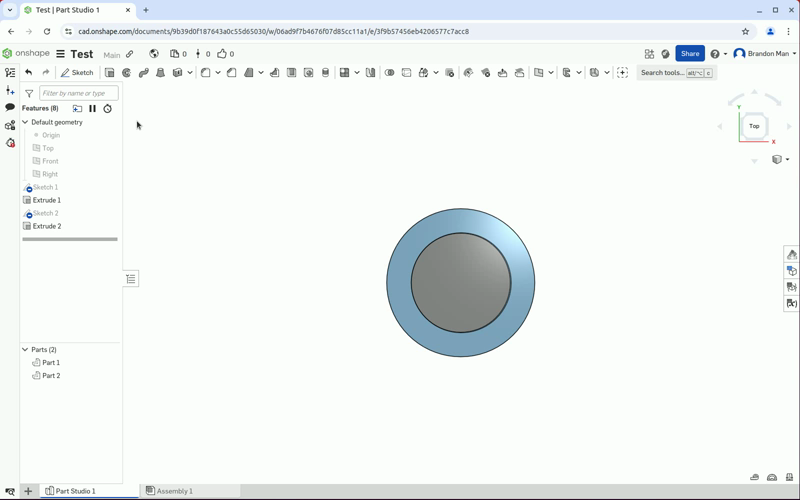
mouse_move(73, 189)
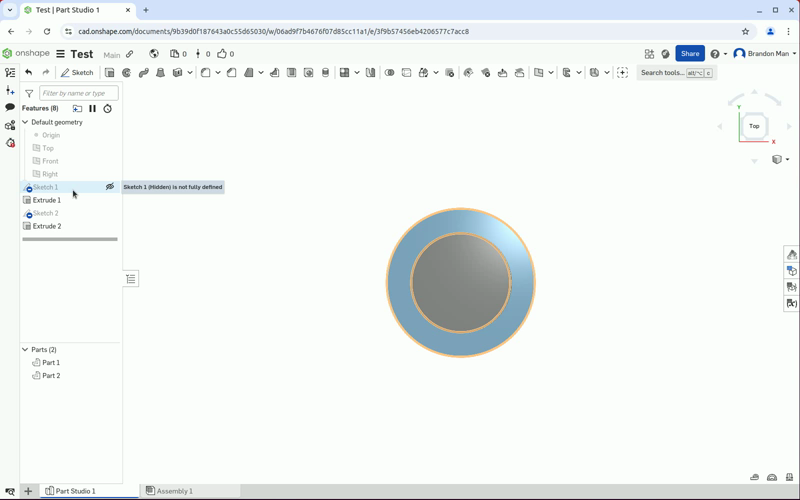
click(73, 189)
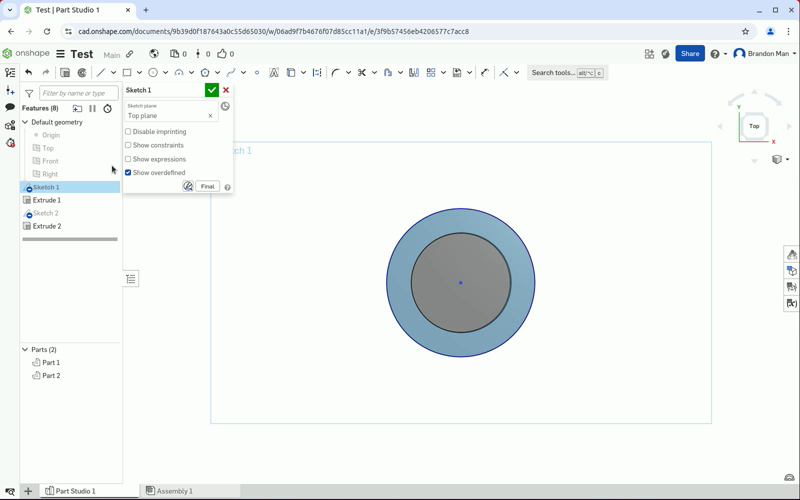
mouse_move(229, 92)
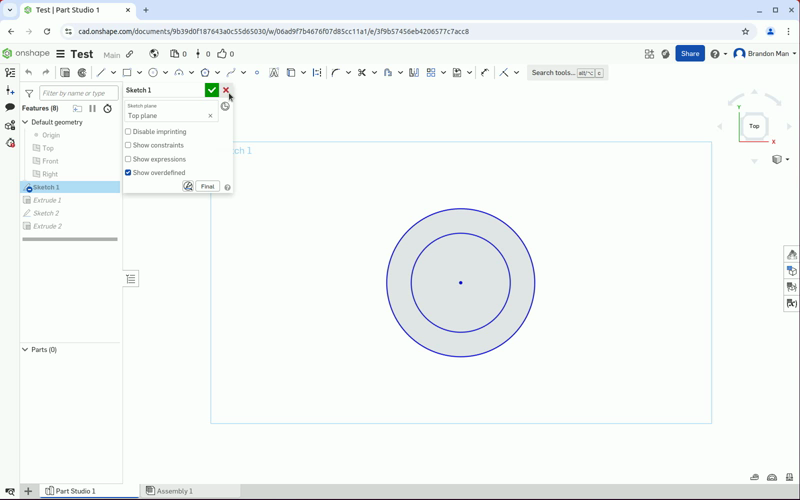
click(229, 92)
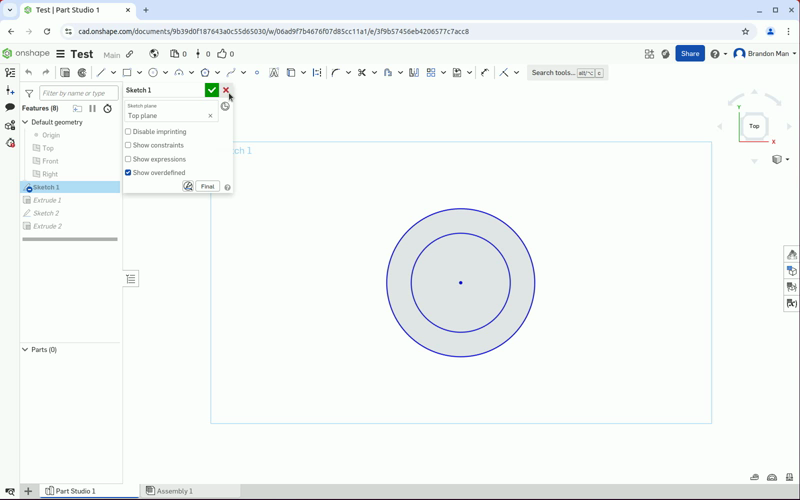
key(shift+s)
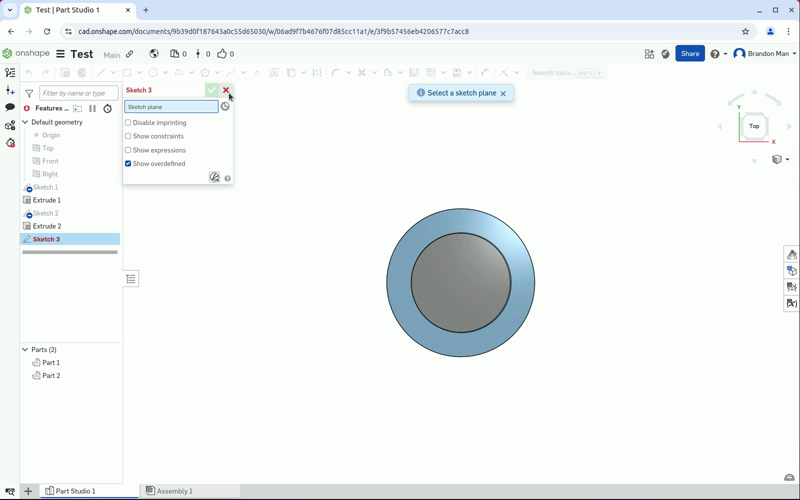
mouse_move(73, 150)
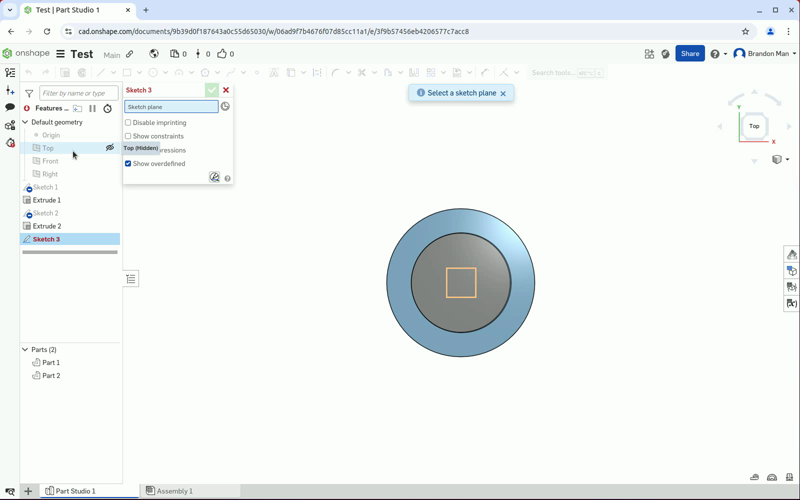
click(73, 150)
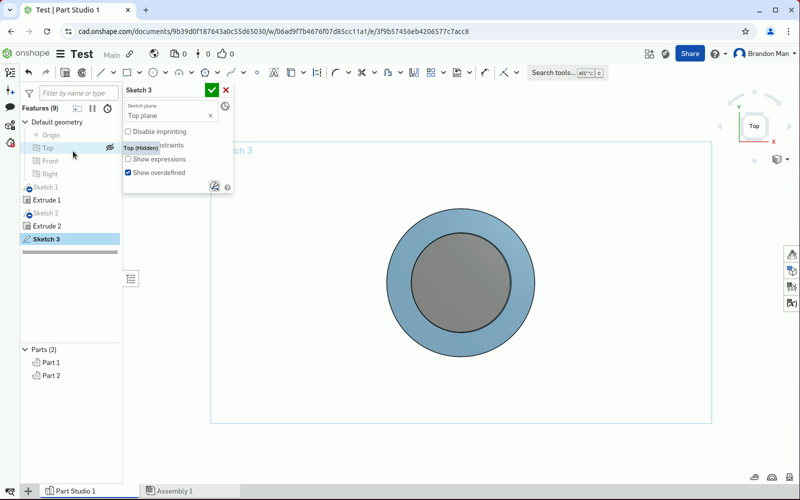
mouse_move(73, 352)
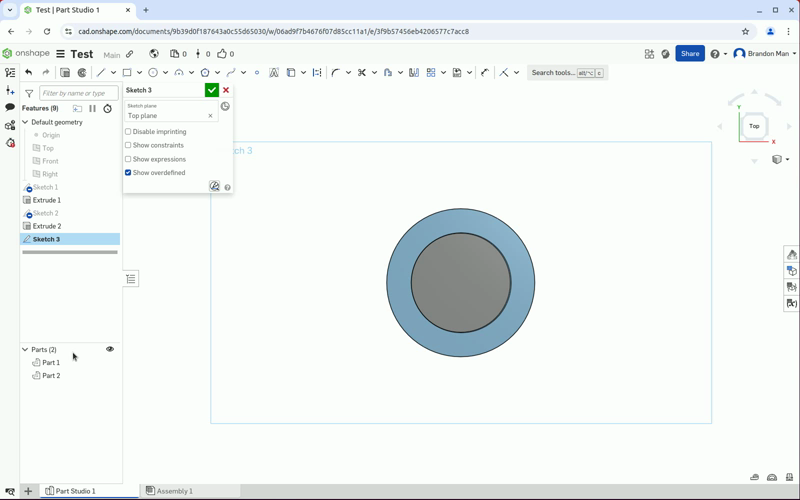
key(y)
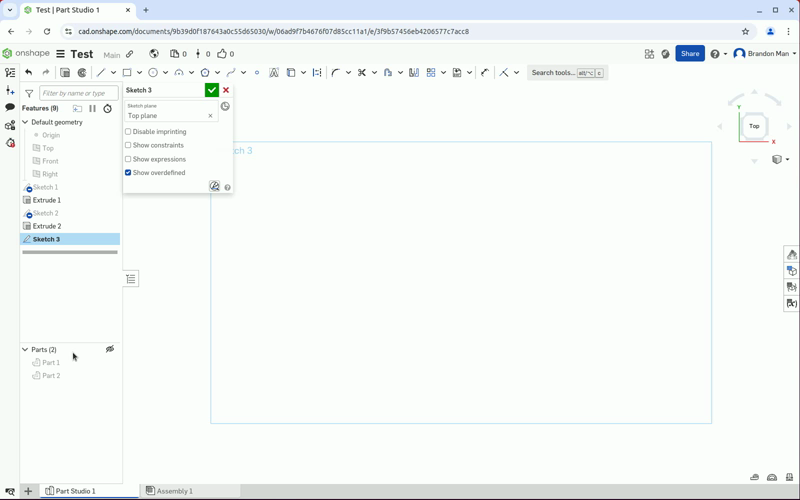
key(c)
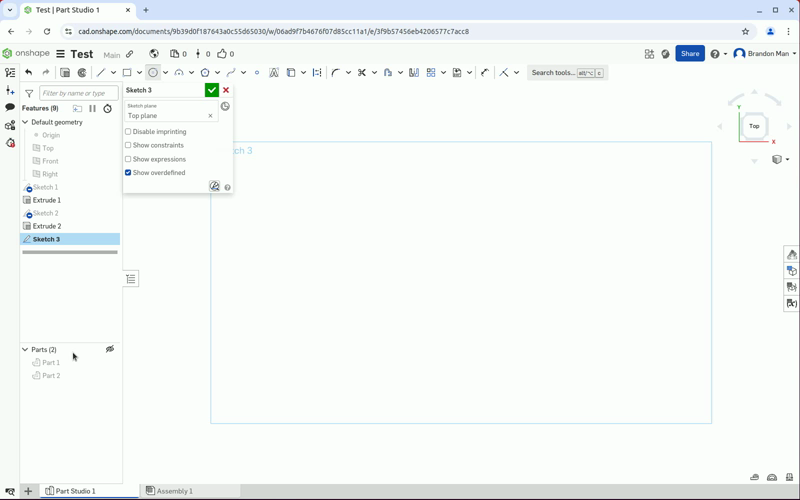
key_down(shift)
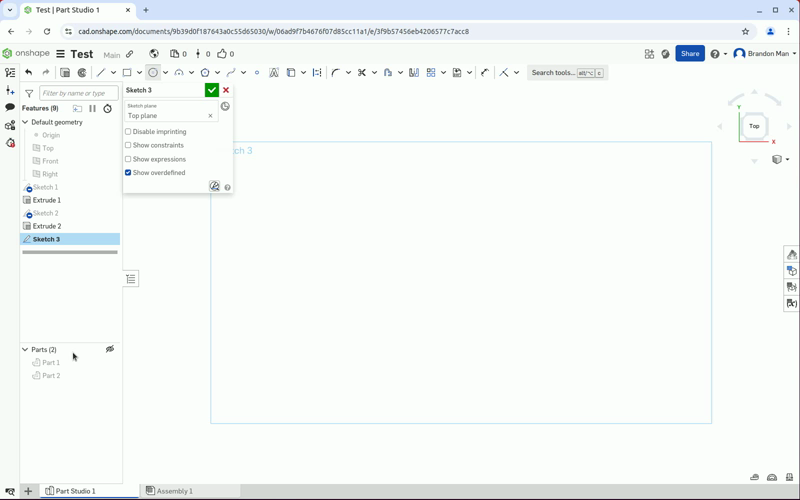
mouse_move(461, 282)
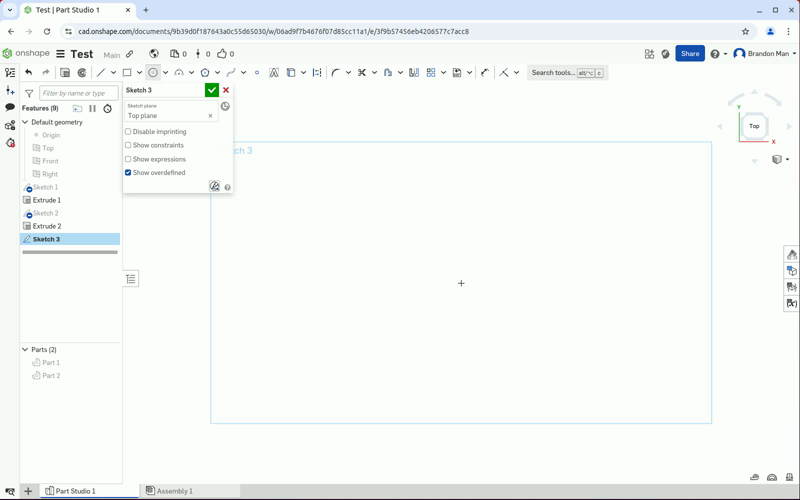
click(461, 282)
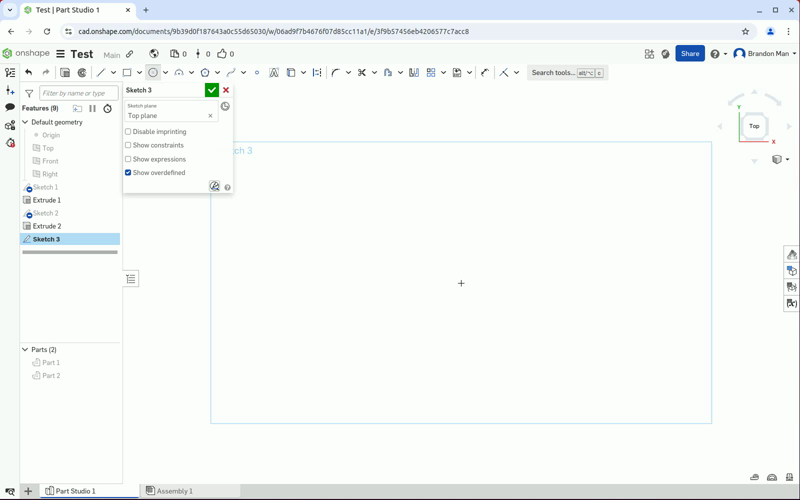
key_up(shift)
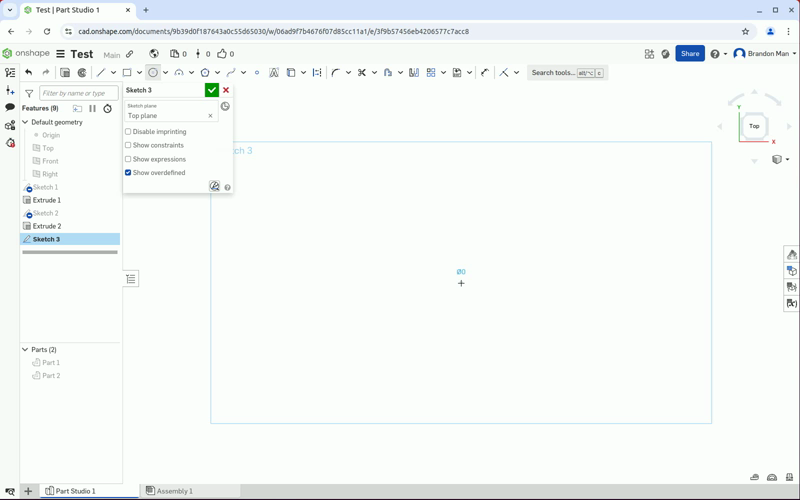
mouse_move(511, 282)
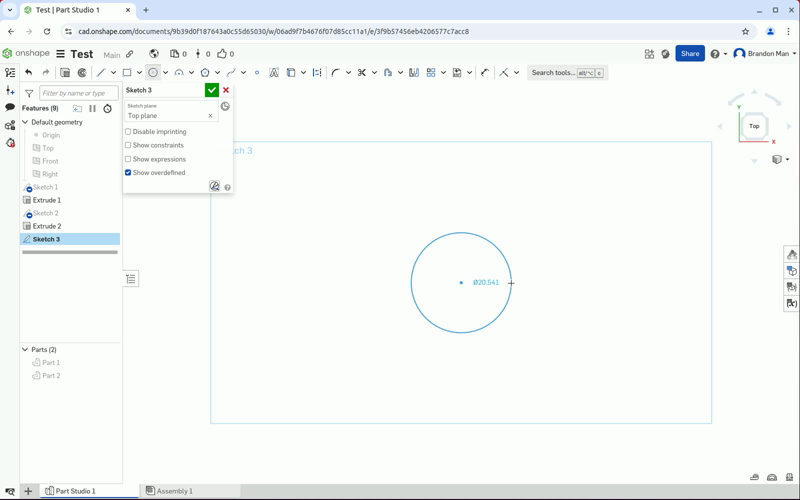
click(511, 282)
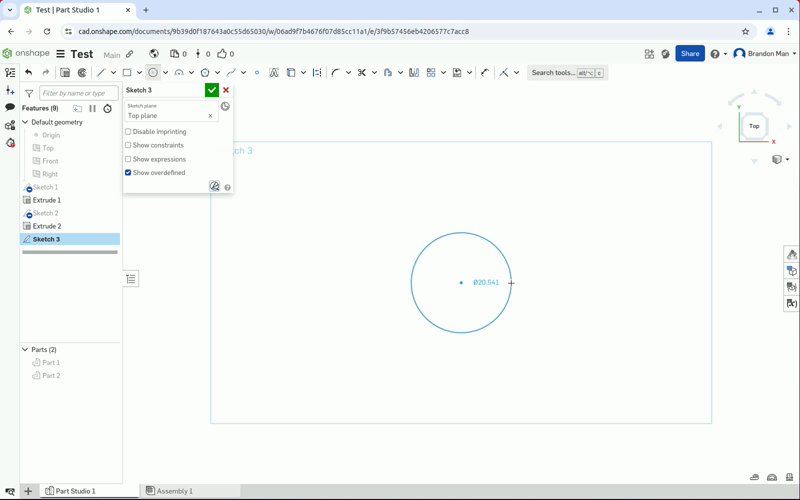
key(esc)
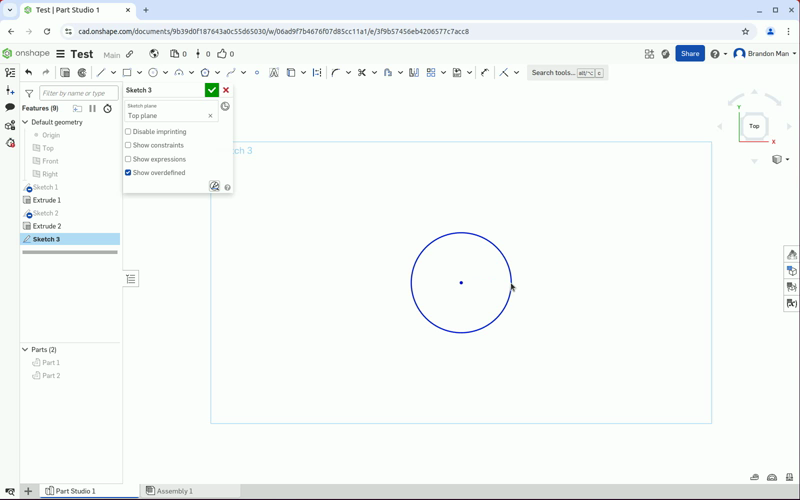
mouse_move(473, 302)
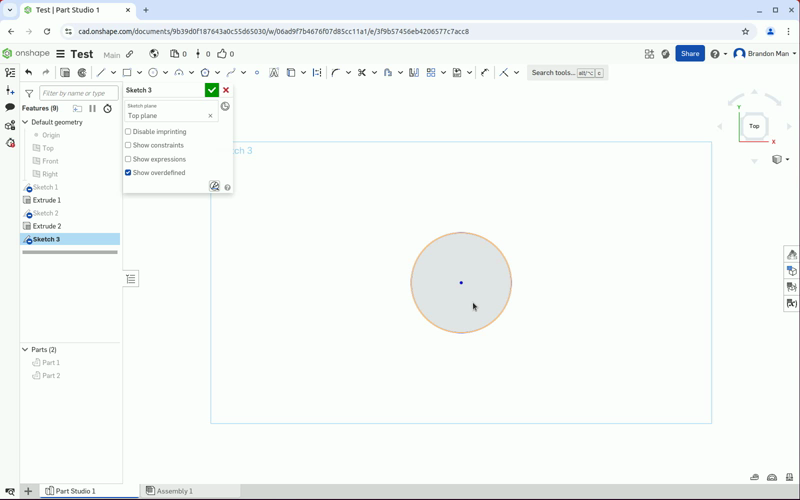
click(473, 302)
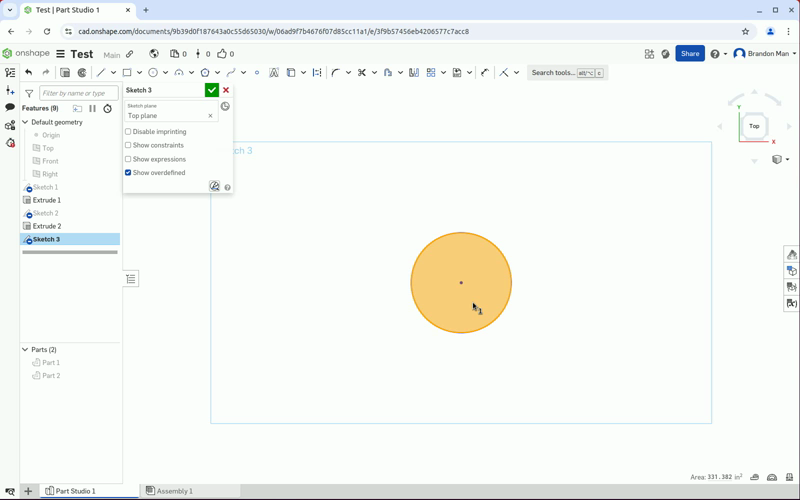
mouse_move(73, 352)
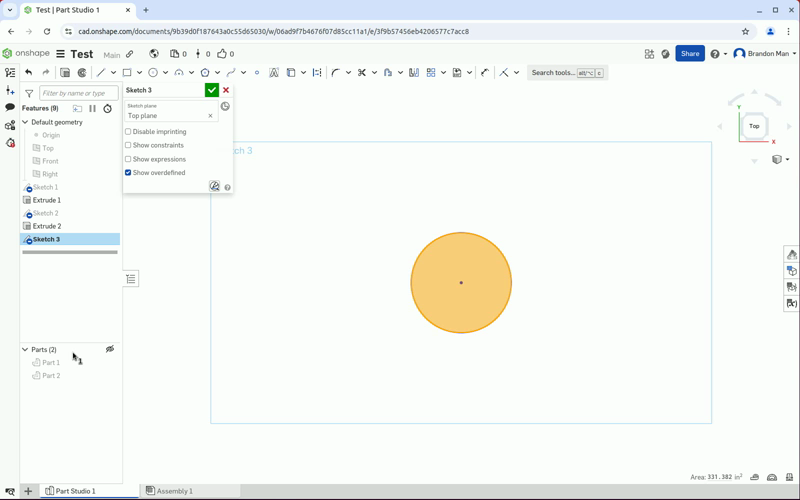
key(shift+y)
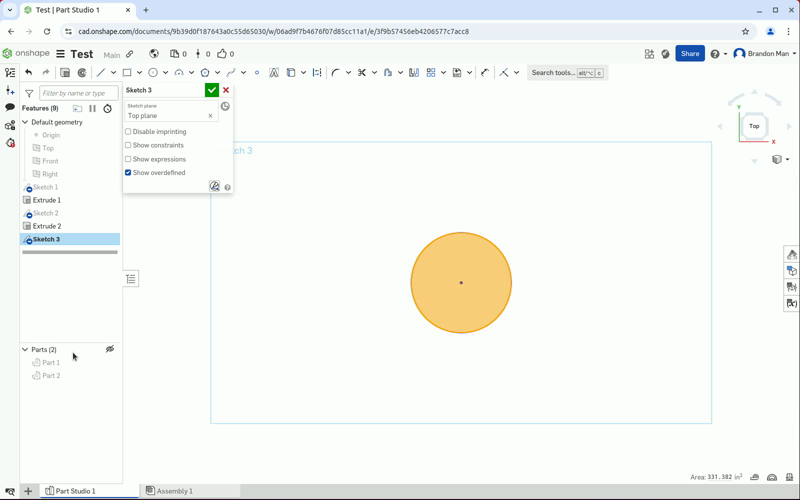
key(shift+e)
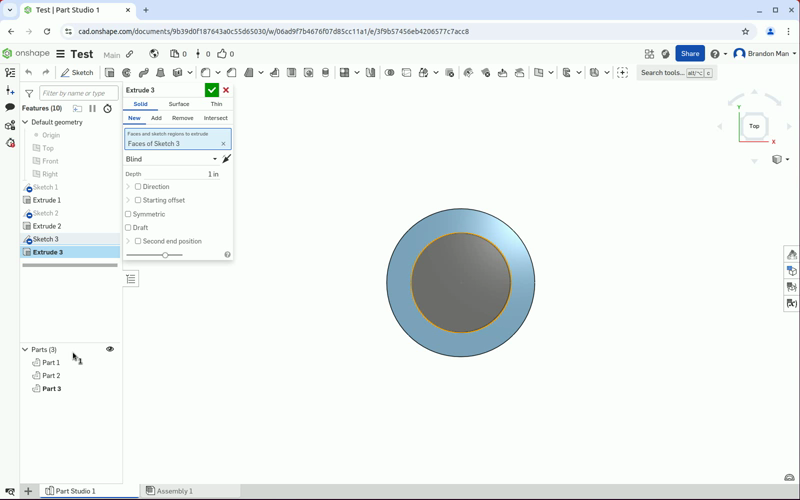
mouse_move(143, 106)
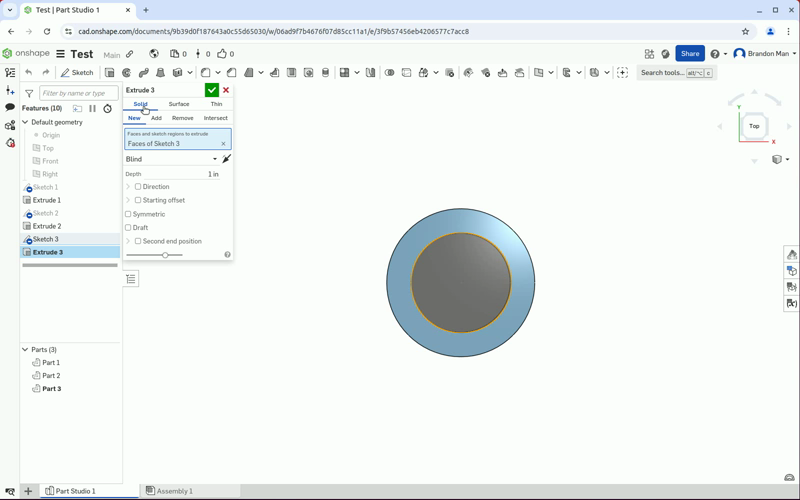
click(143, 106)
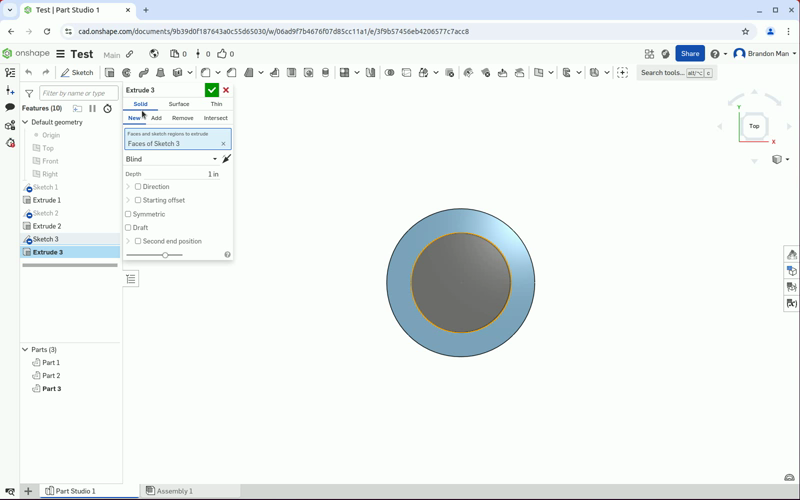
mouse_move(137, 120)
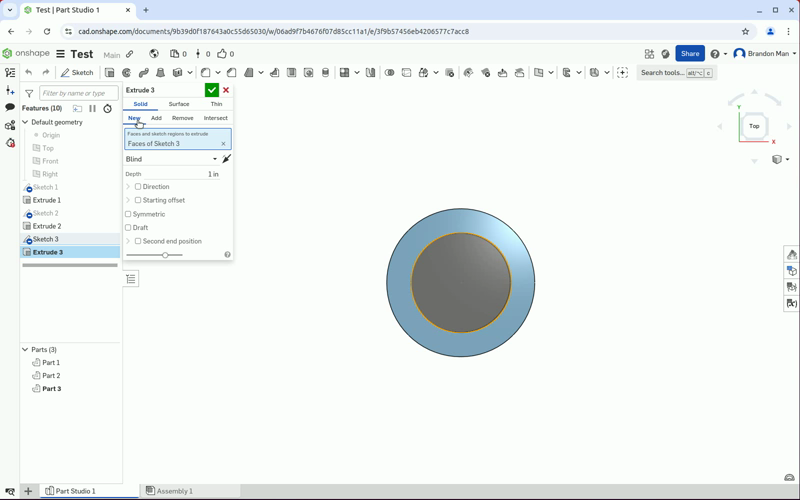
click(137, 120)
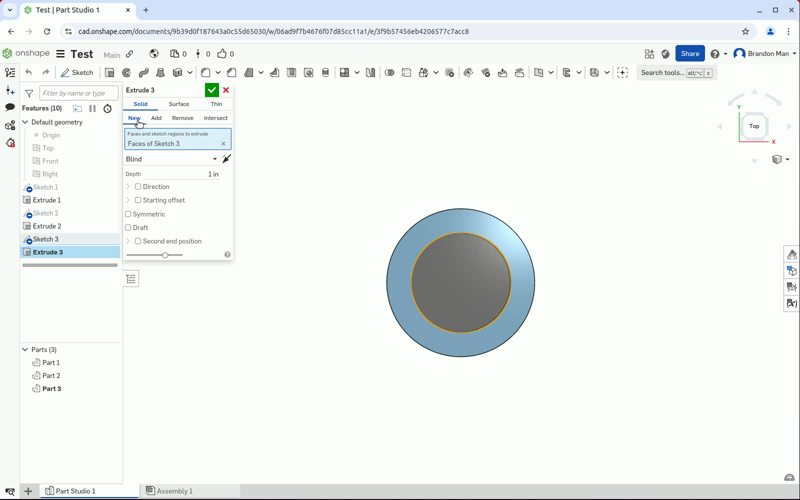
key(tab, 4)
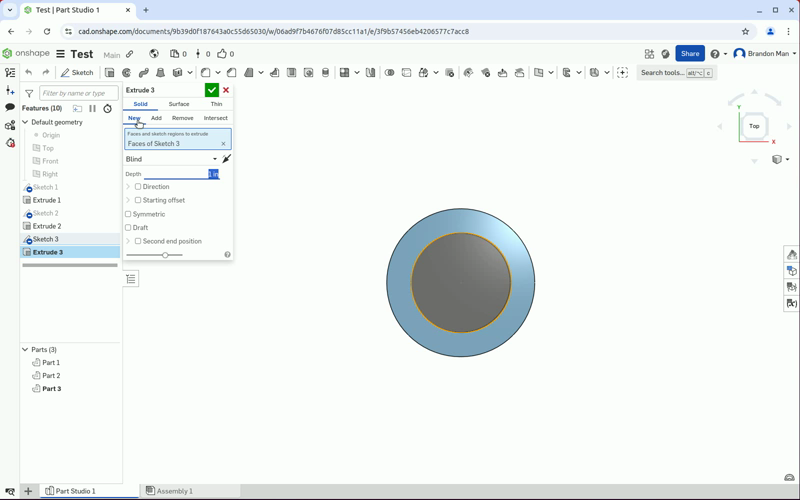
text(23.108)
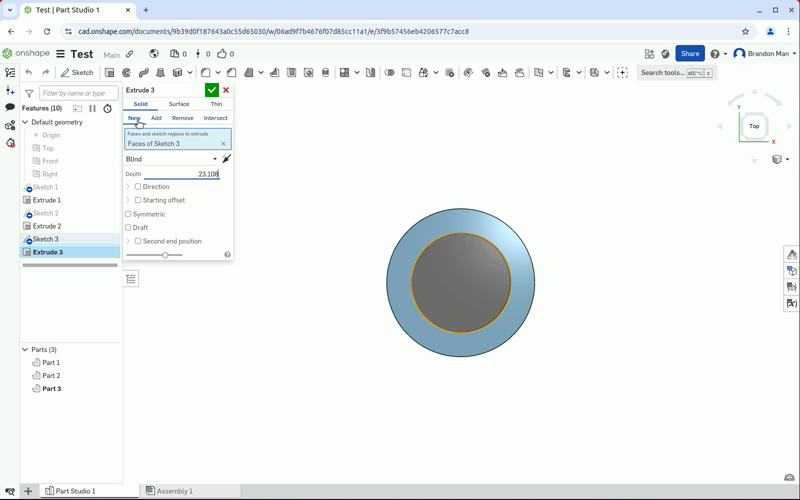
key(enter)
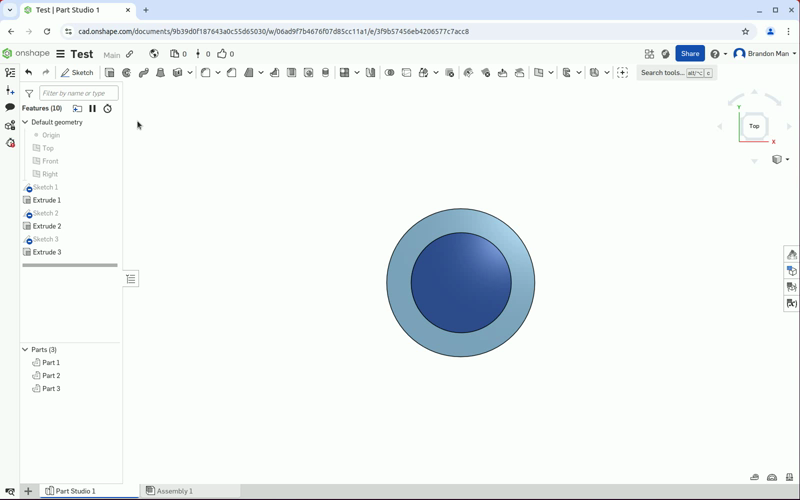
key(shift+h)
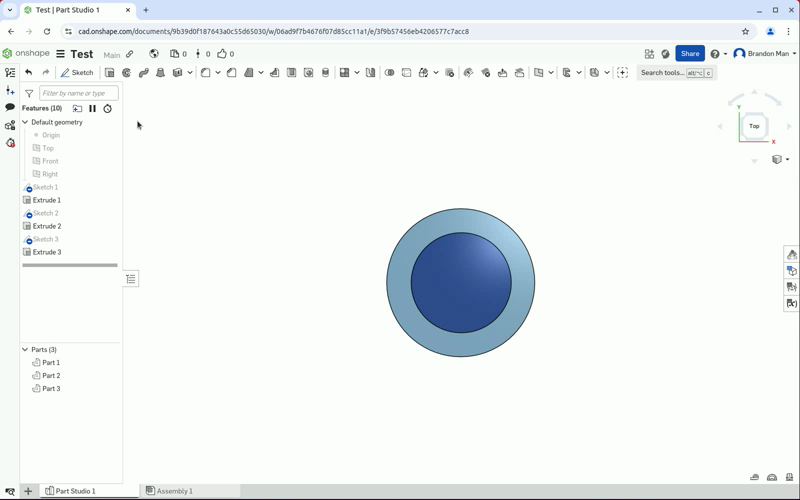
key(shift+h)
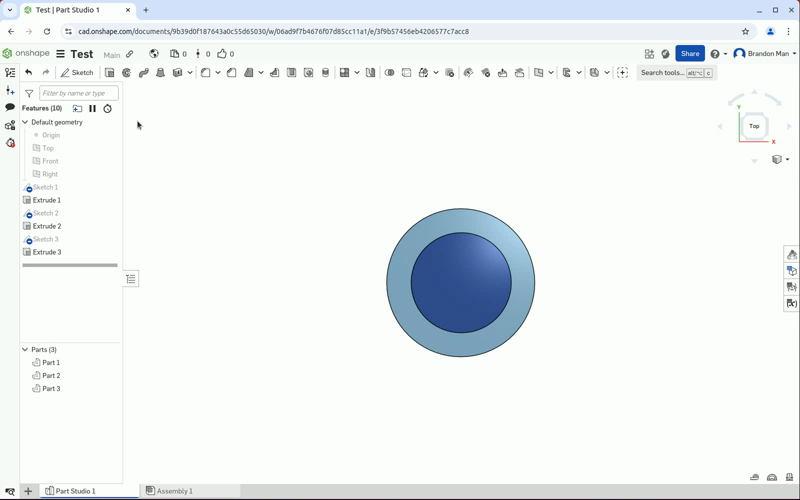
mouse_move(73, 189)
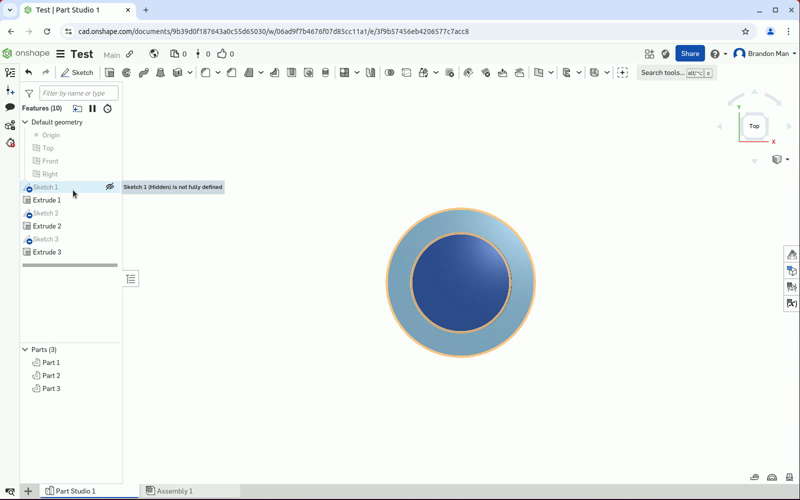
click(73, 189)
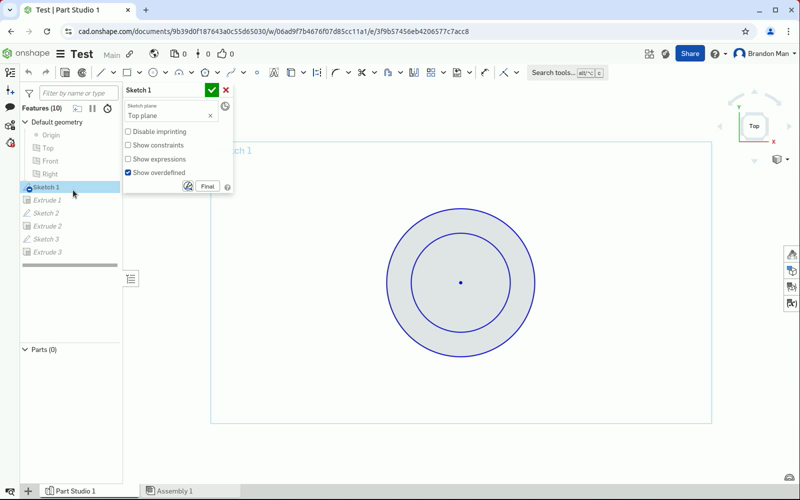
mouse_move(229, 92)
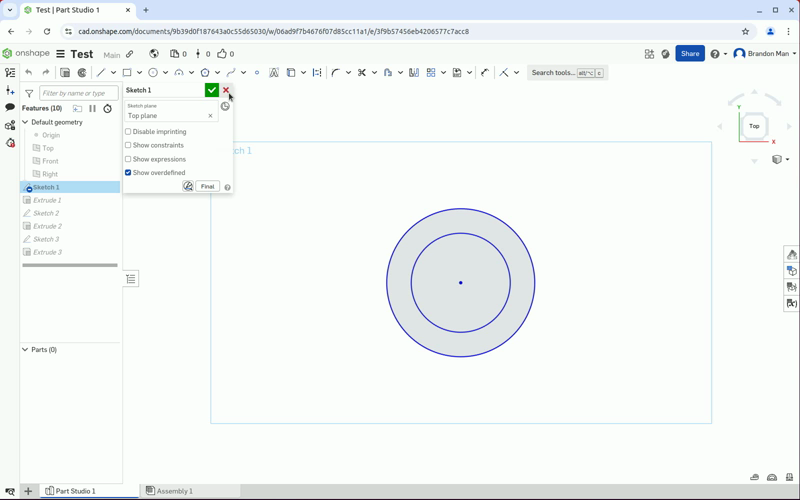
click(229, 92)
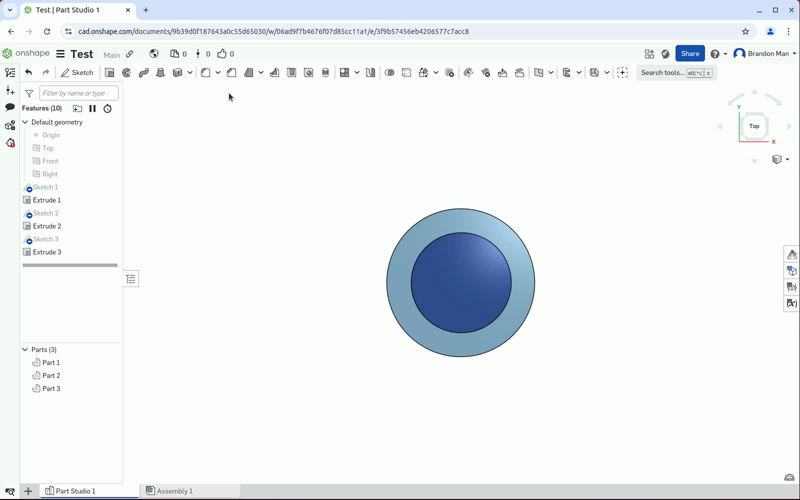
mouse_move(541, 75)
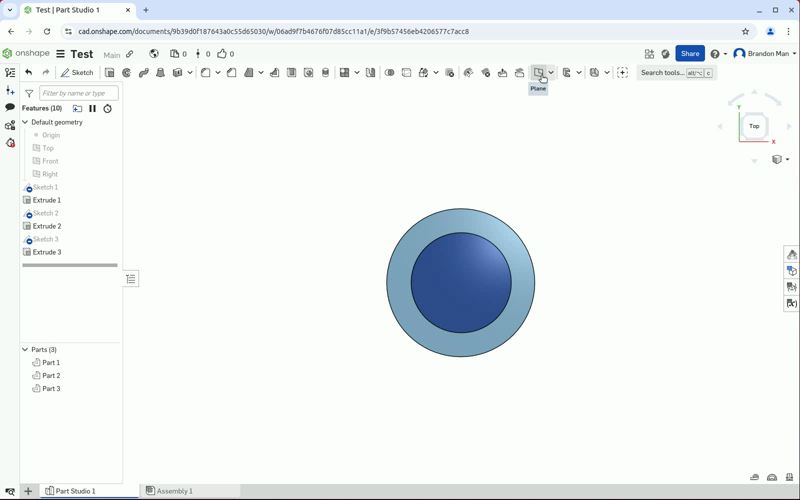
click(541, 75)
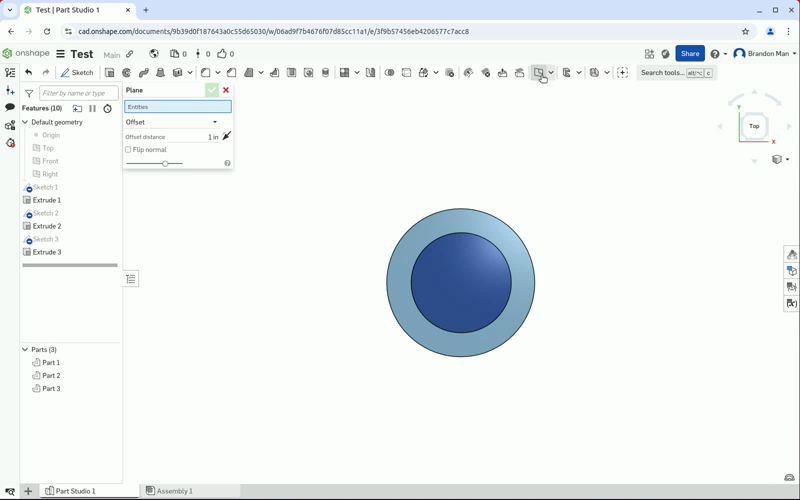
mouse_move(73, 150)
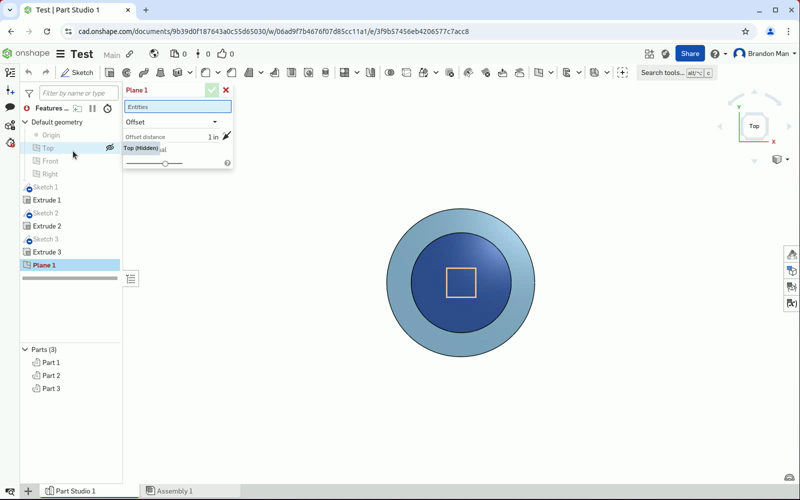
click(73, 150)
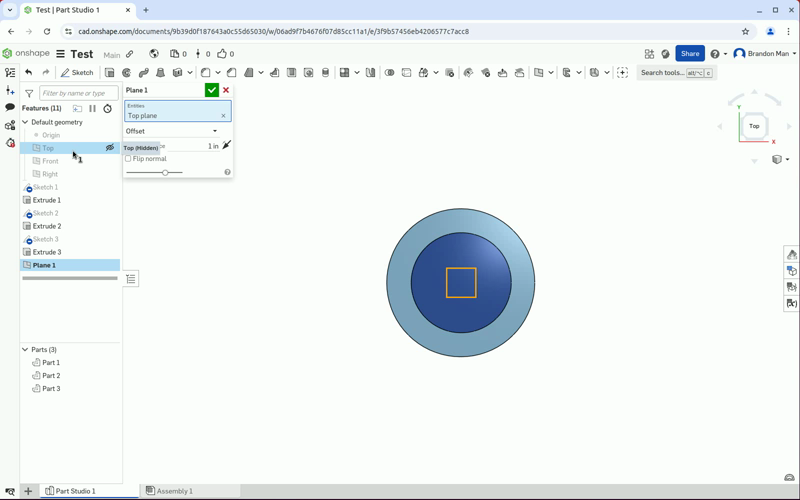
key(tab, 2)
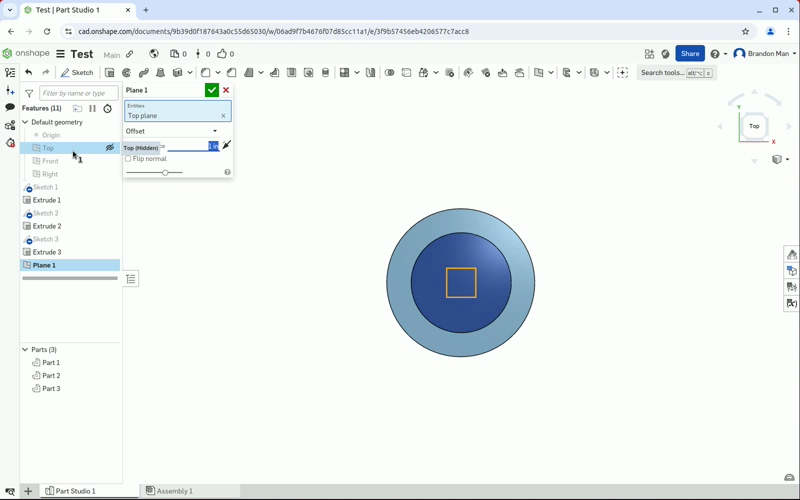
text(23.108)
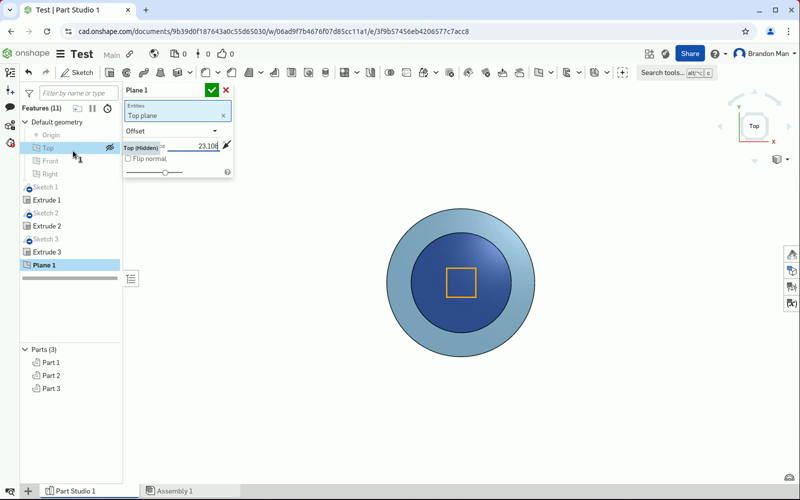
key(enter, 2)
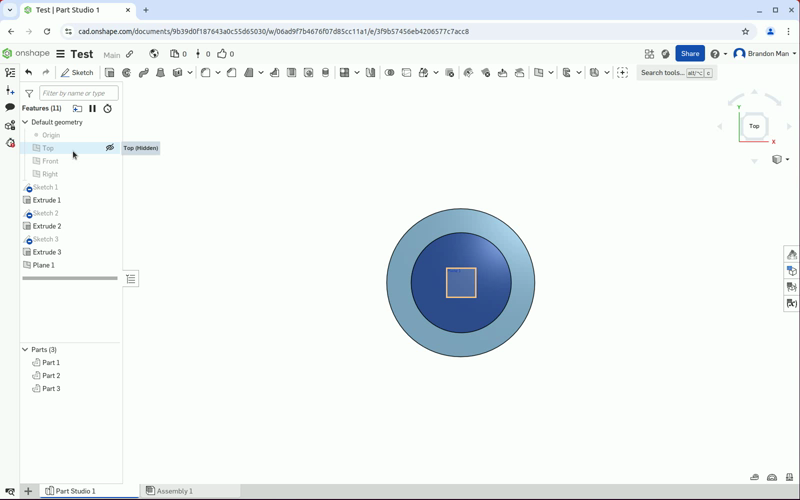
key(shift+s)
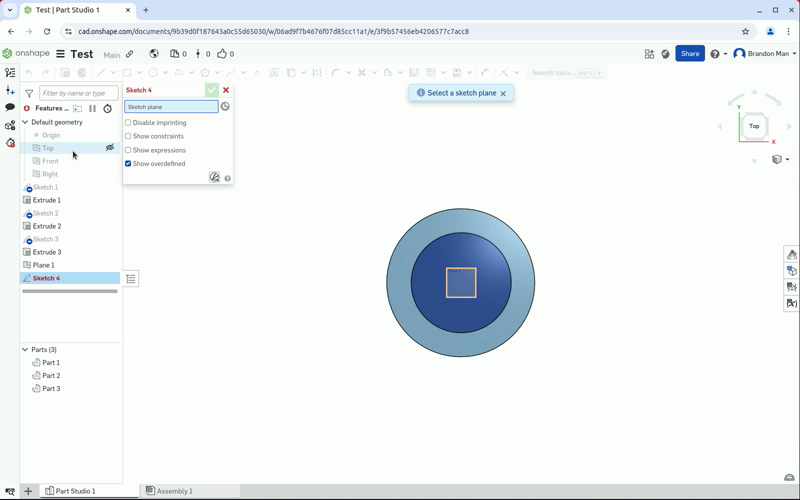
mouse_move(73, 267)
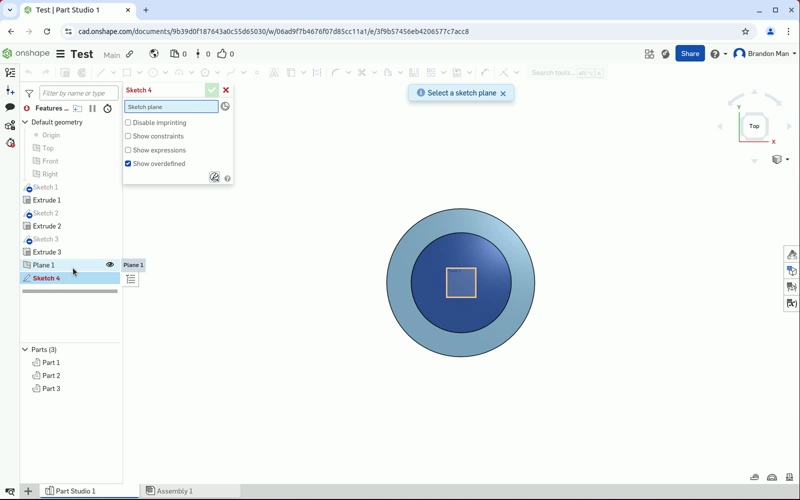
click(73, 267)
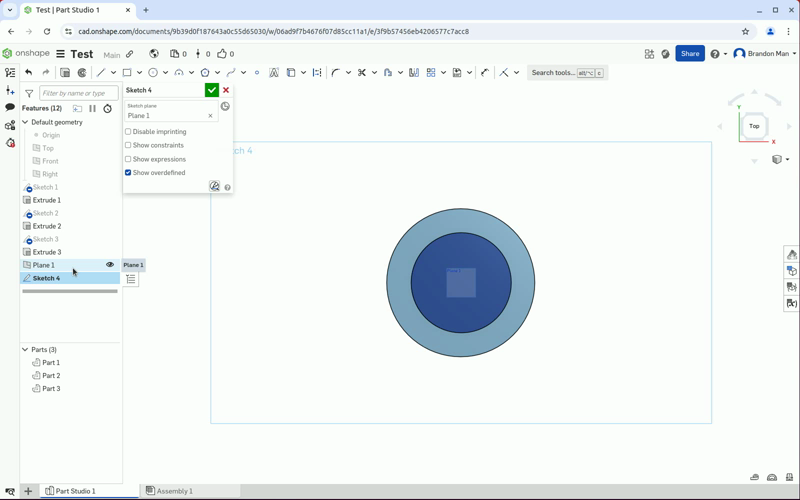
mouse_move(73, 352)
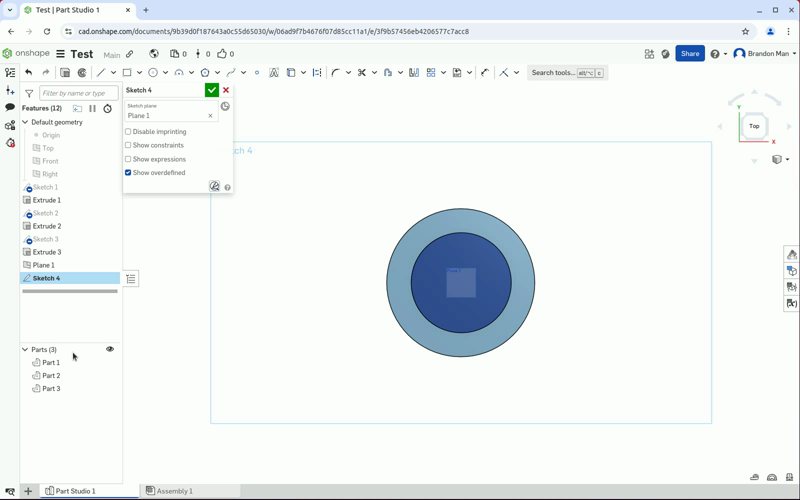
key(y)
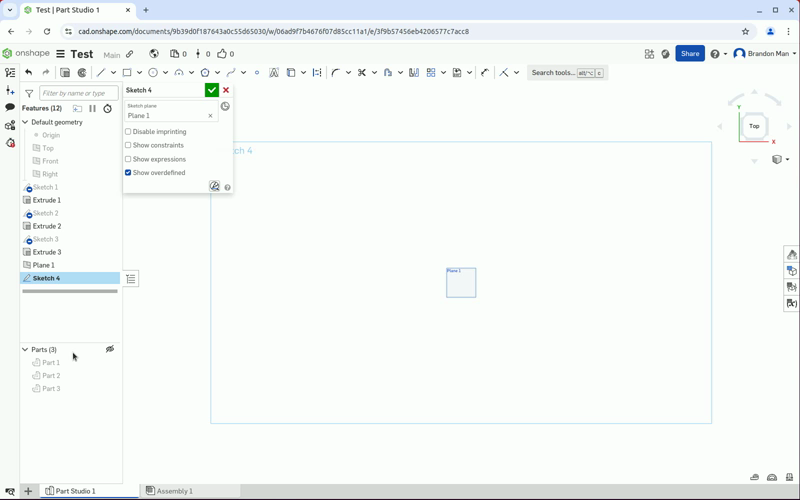
key(c)
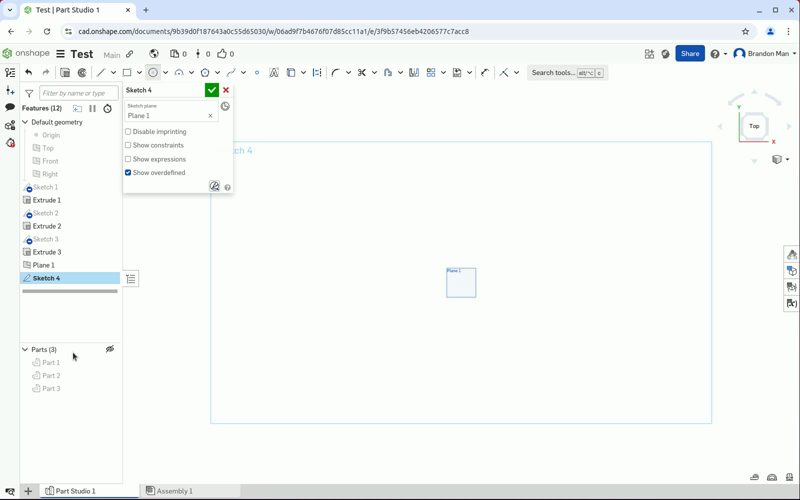
key_down(shift)
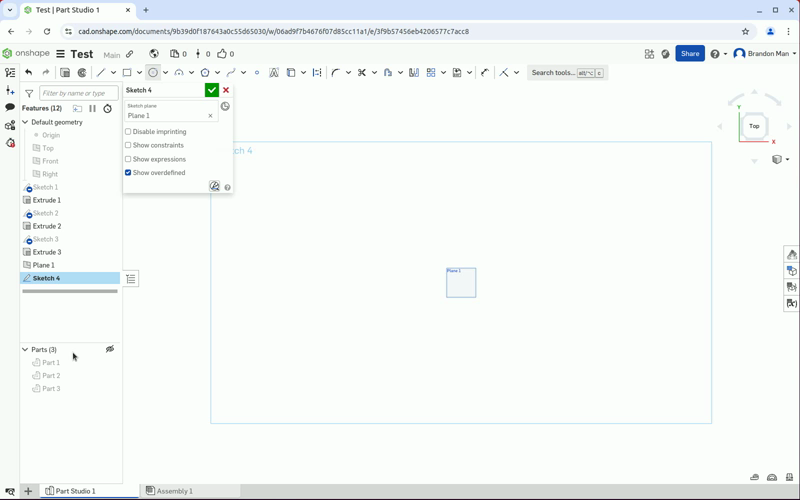
mouse_move(461, 282)
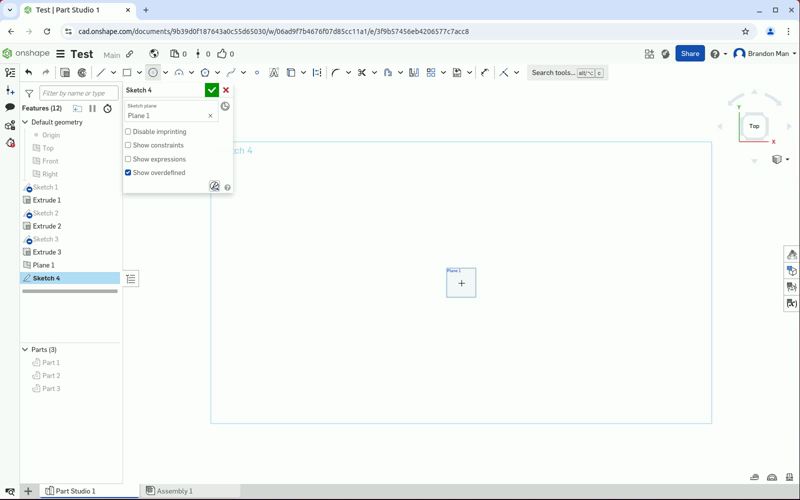
click(461, 282)
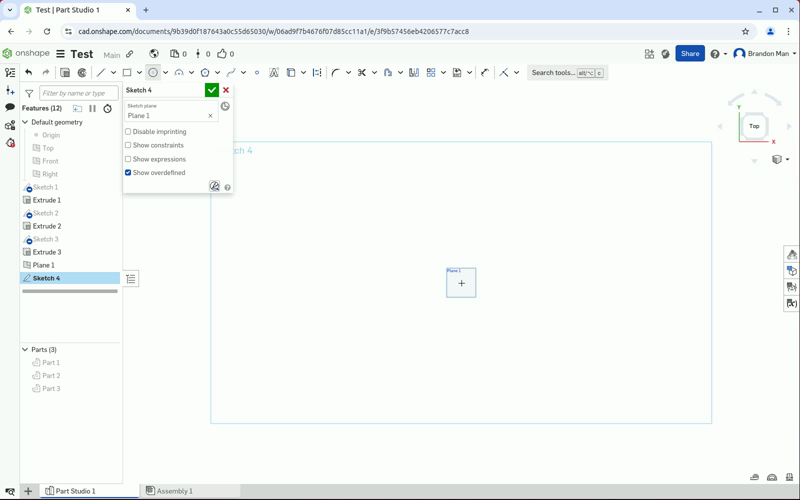
key_up(shift)
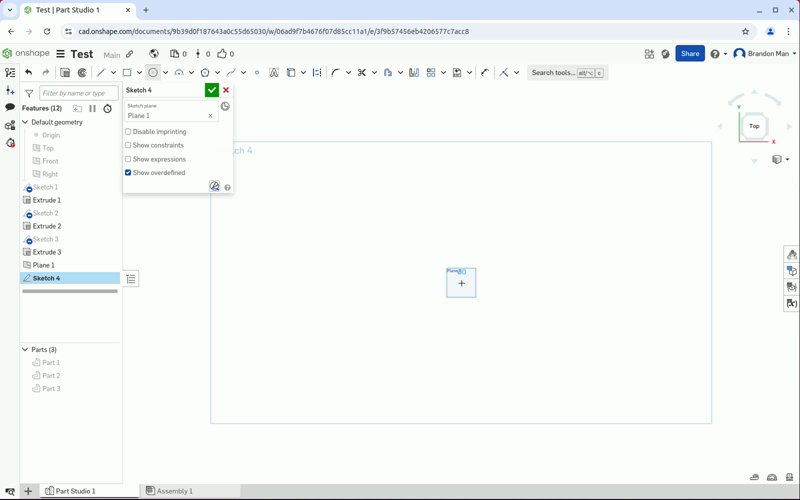
mouse_move(487, 282)
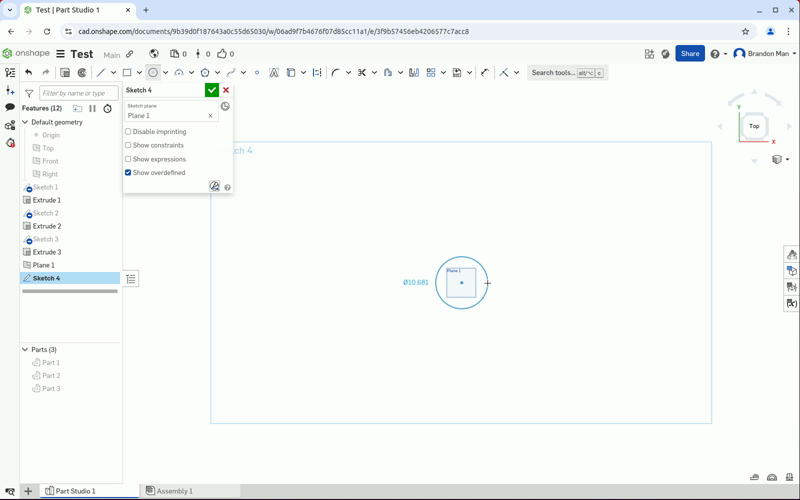
click(487, 282)
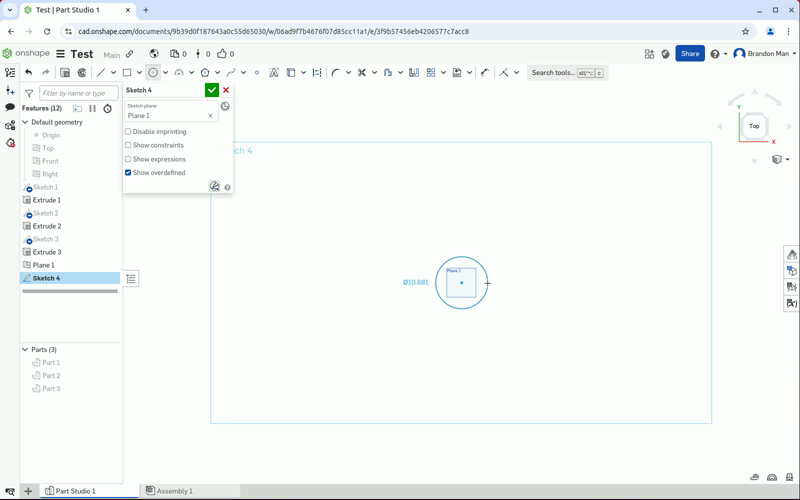
key(esc)
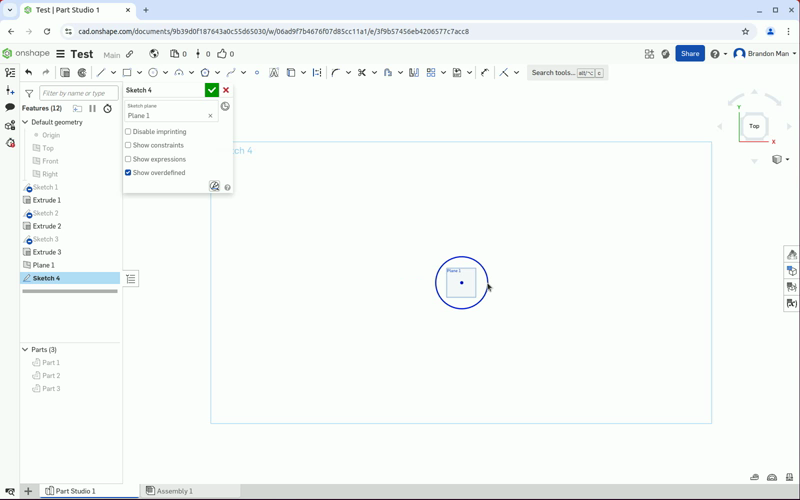
mouse_move(471, 277)
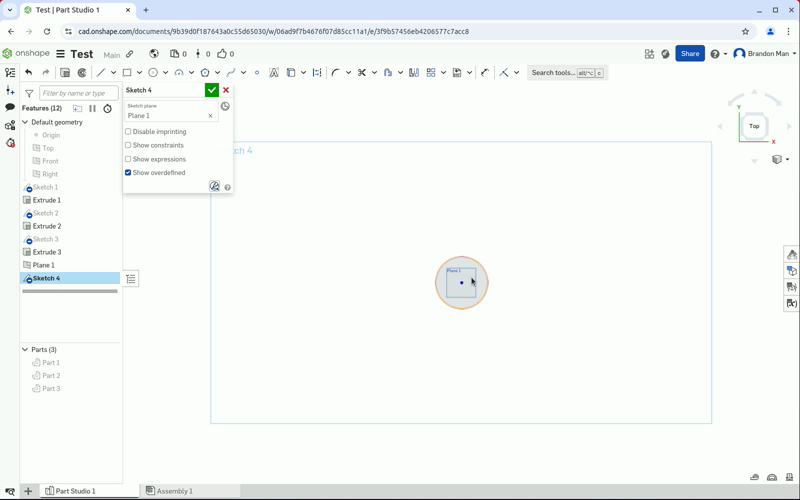
click(471, 277)
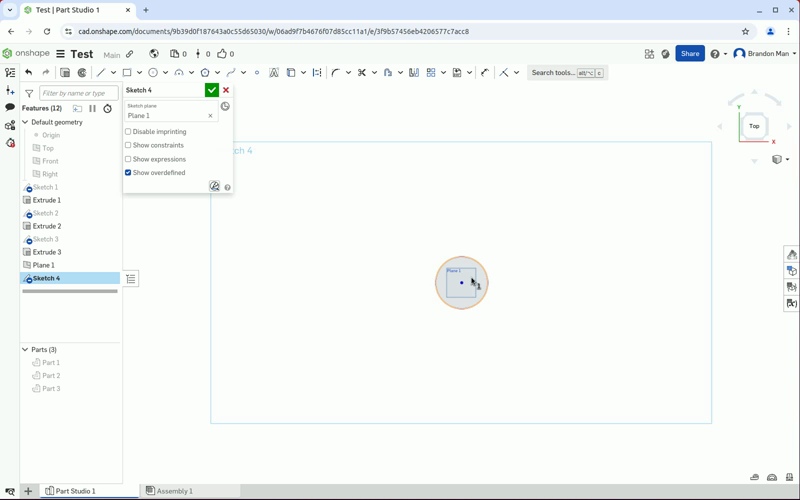
mouse_move(73, 352)
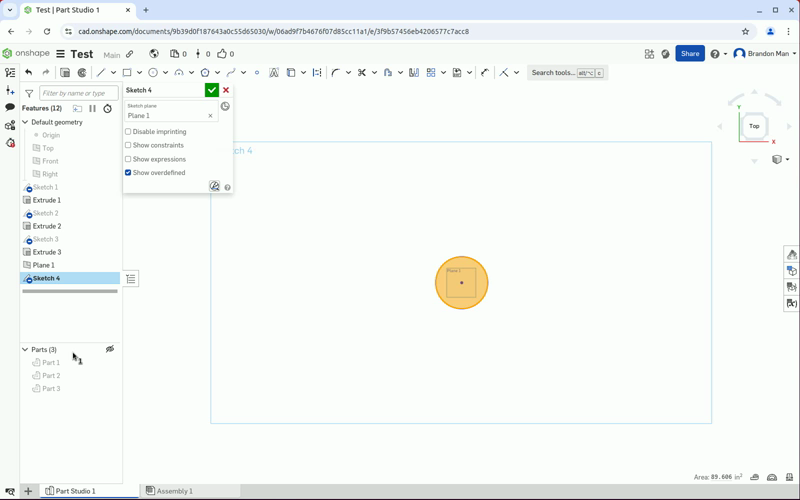
key(shift+y)
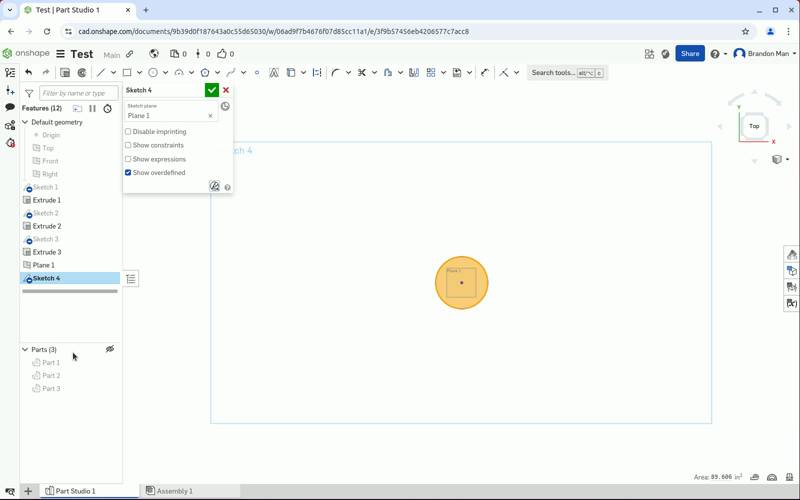
key(shift+e)
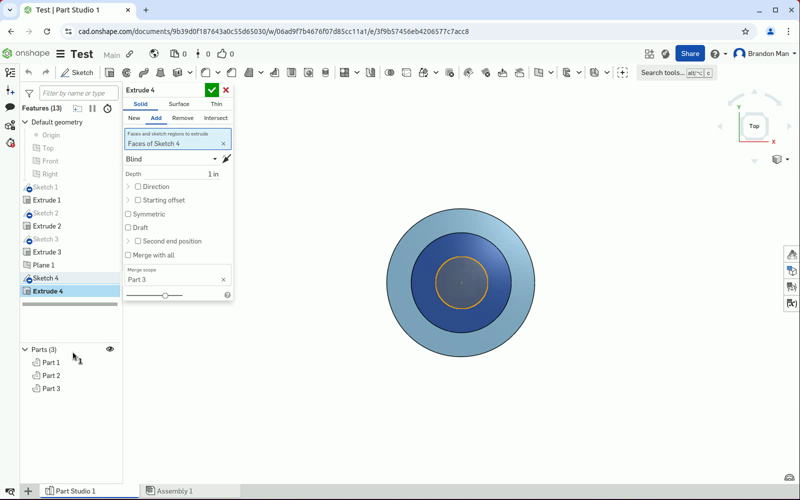
mouse_move(143, 106)
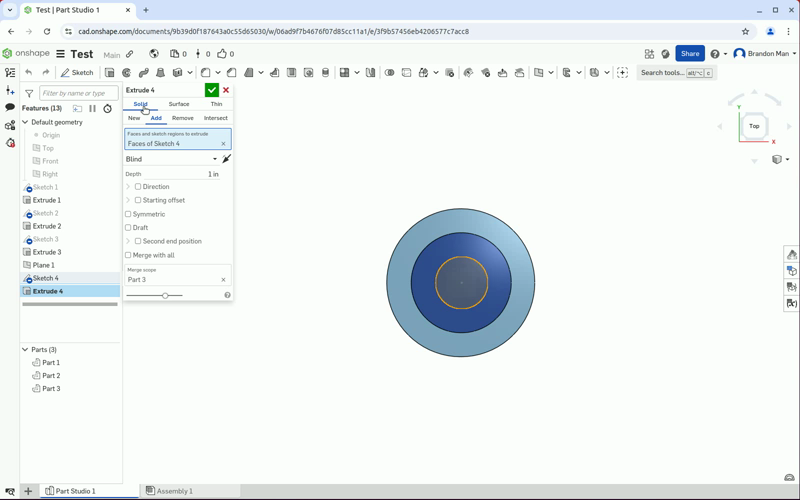
click(143, 106)
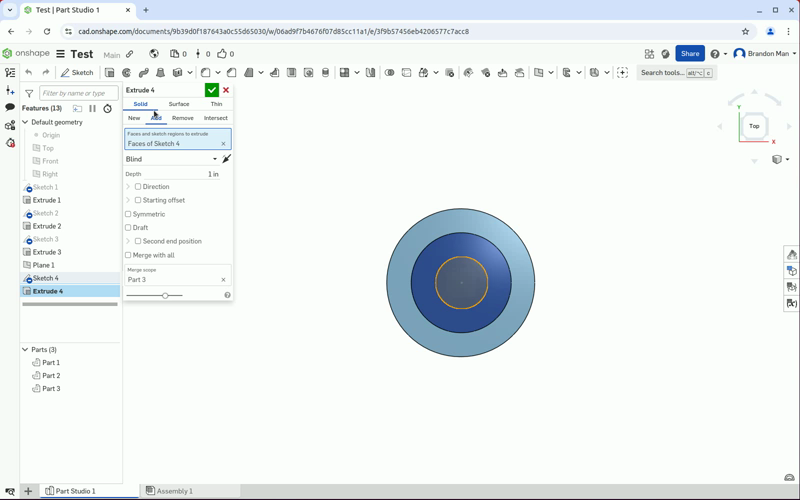
mouse_move(186, 120)
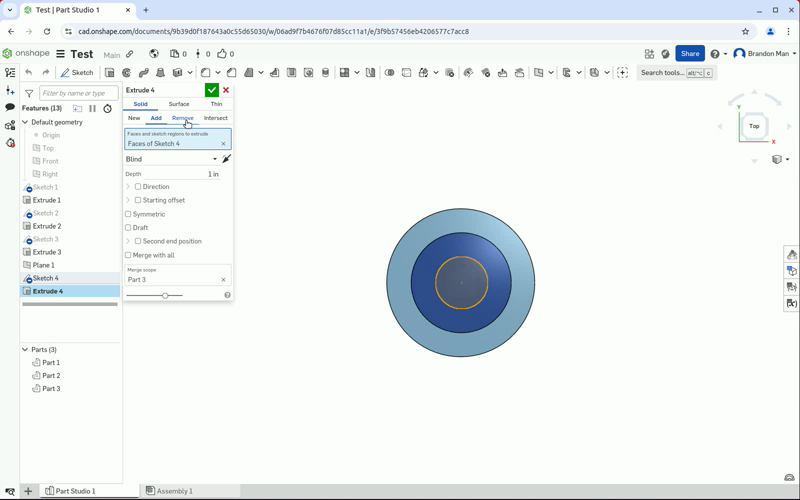
click(186, 120)
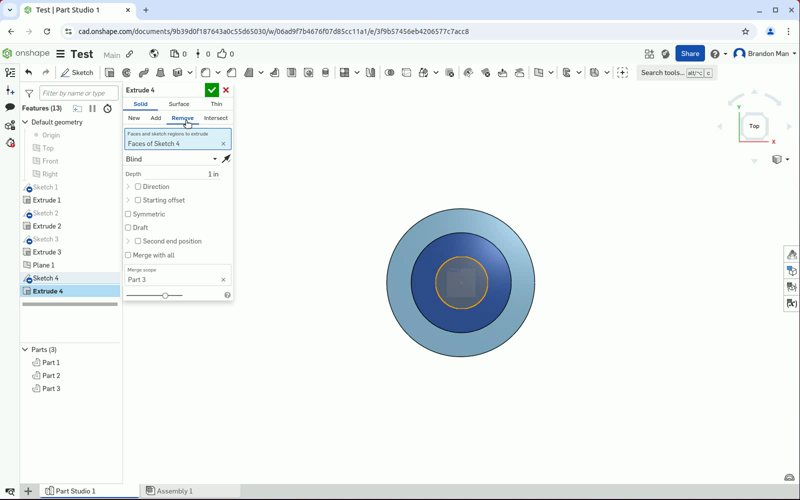
key(tab, 4)
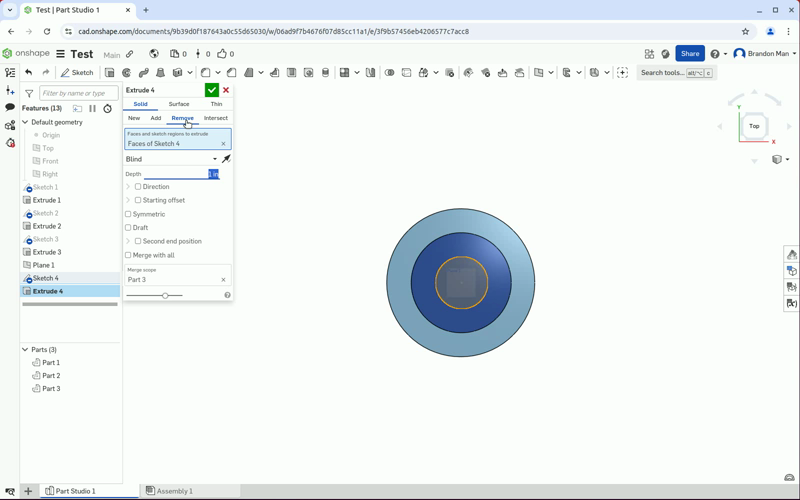
text(11.554)
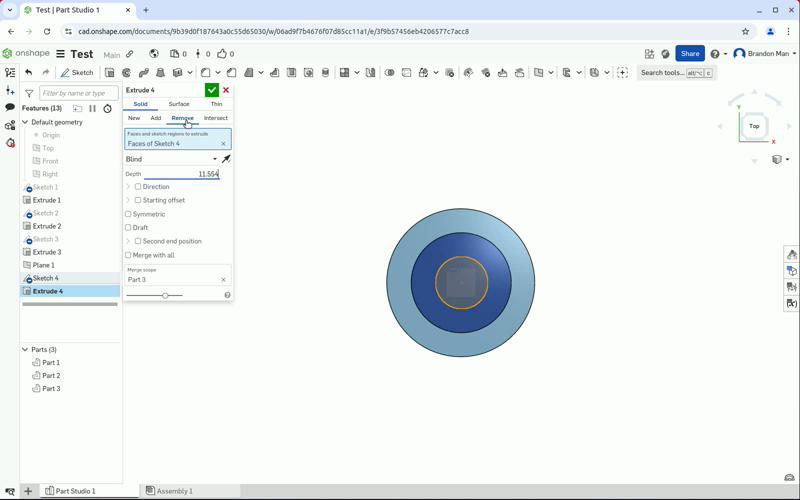
key(tab, 6)
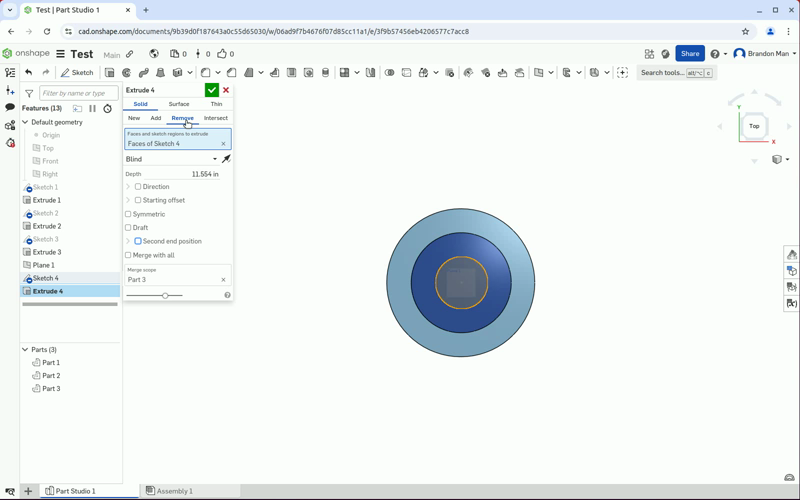
key(space)
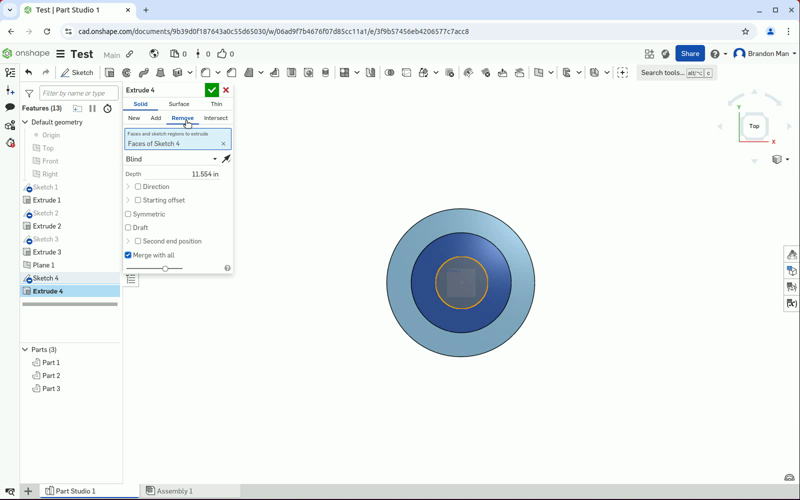
key(enter)
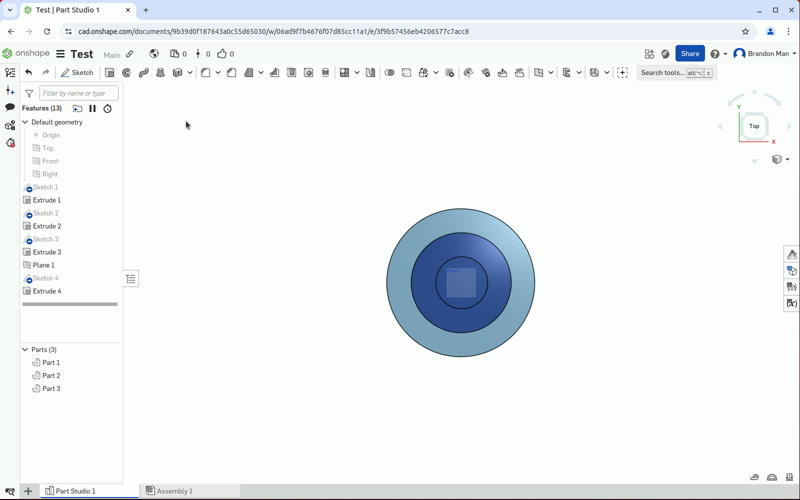
key(shift+h)
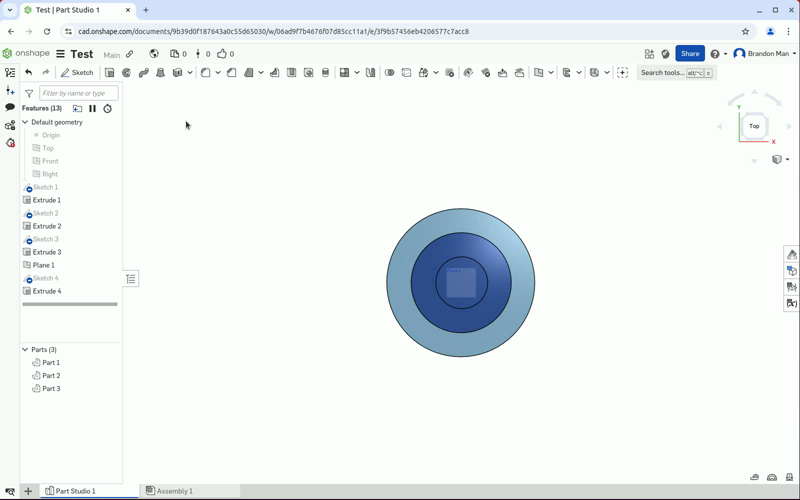
key(shift+h)
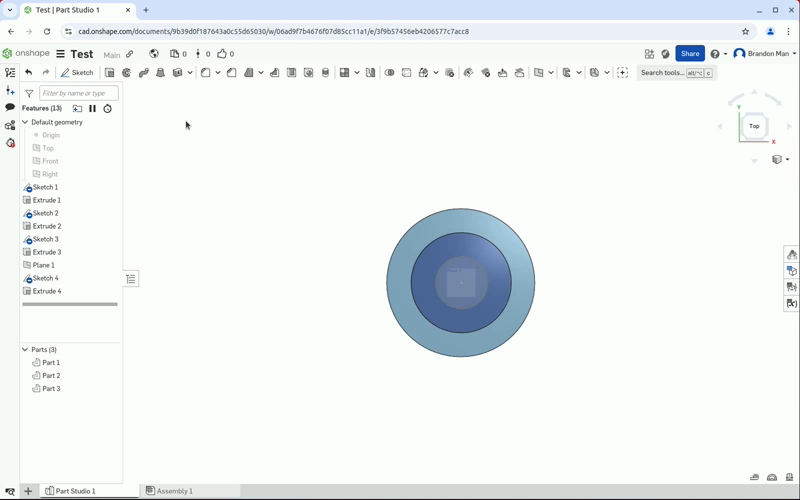
key(shift+7)
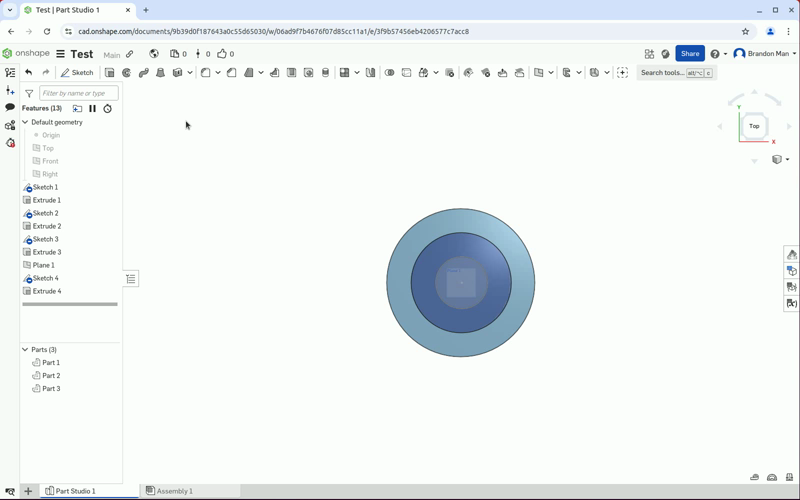
key(up, 3)
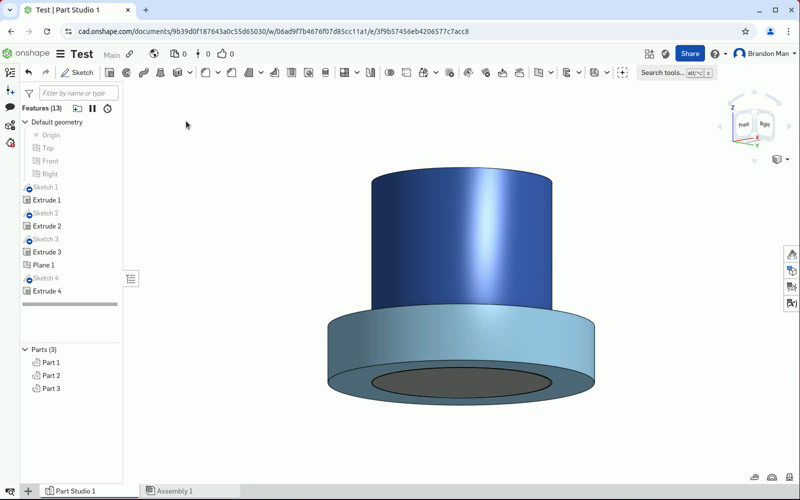
key(left, 3)
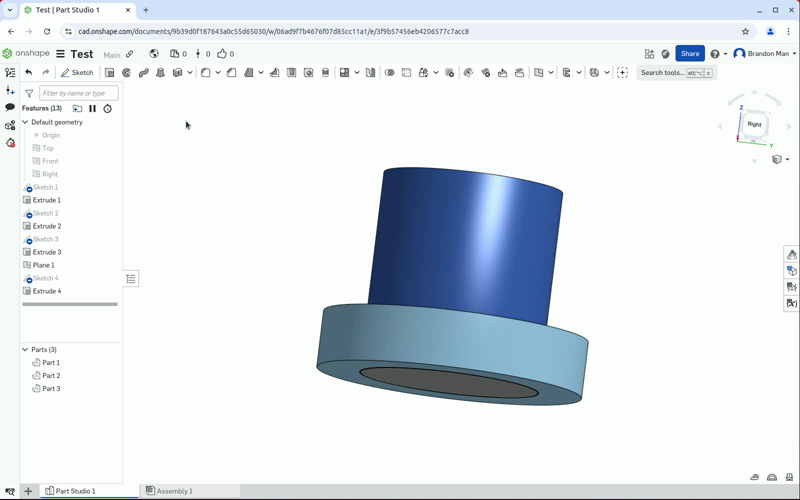
key(right, 3)
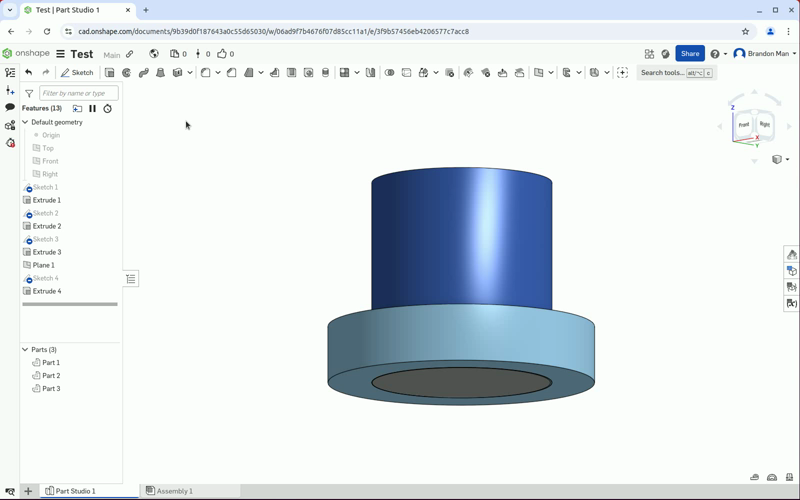
key(down, 3)
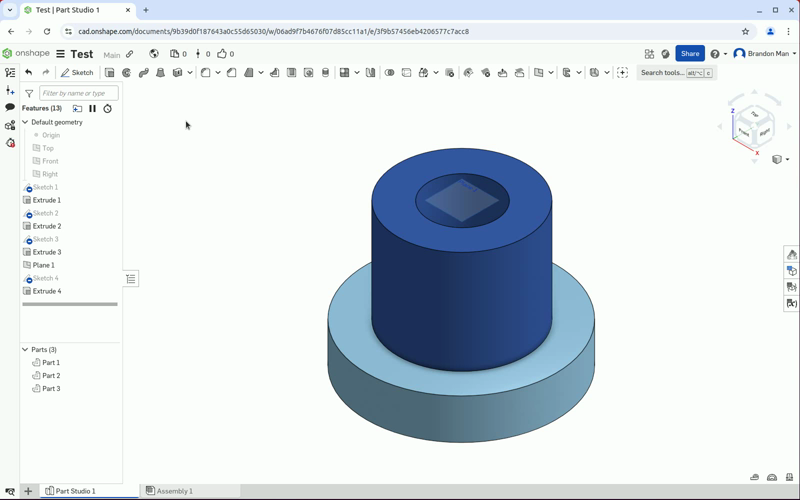
mouse_move(73, 189)
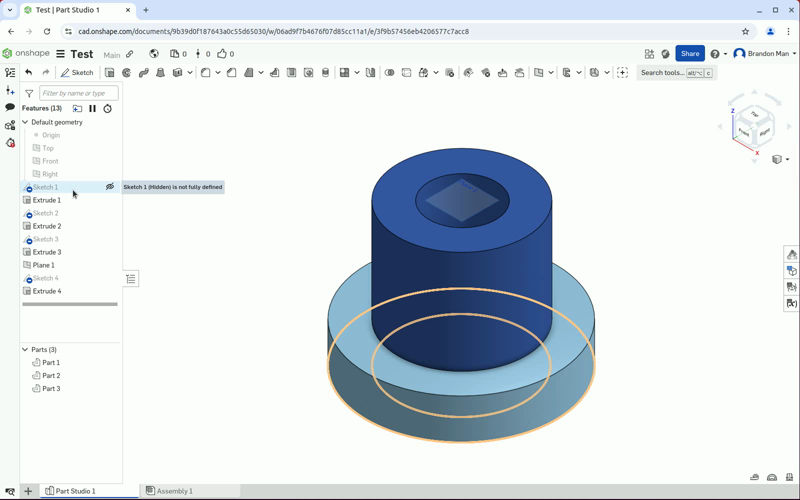
click(73, 189)